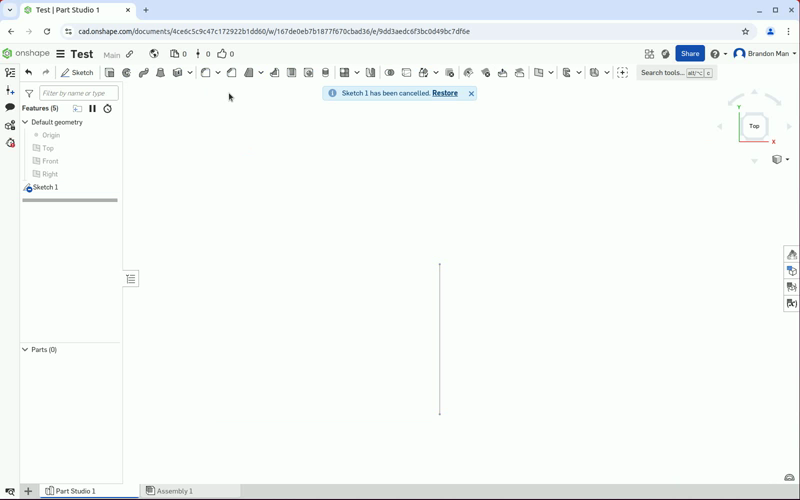
key(shift+h)
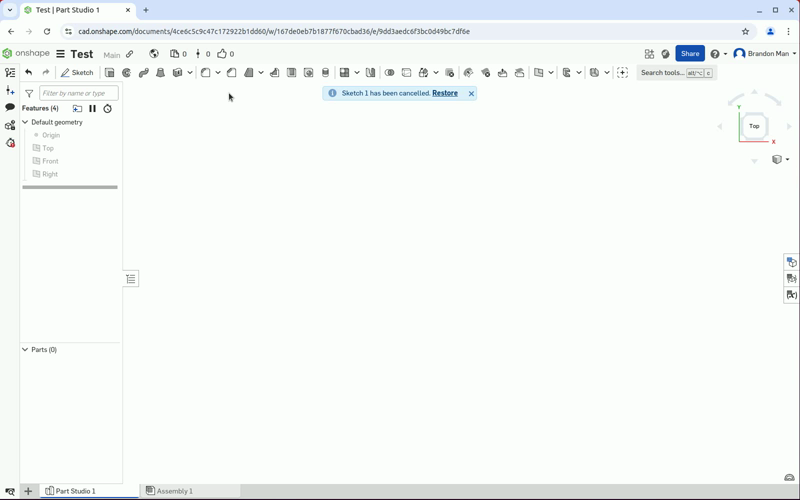
mouse_move(73, 352)
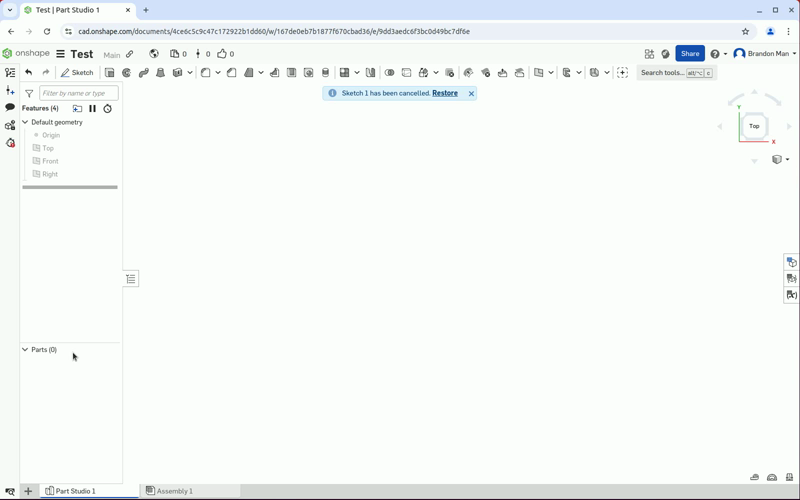
key(y)
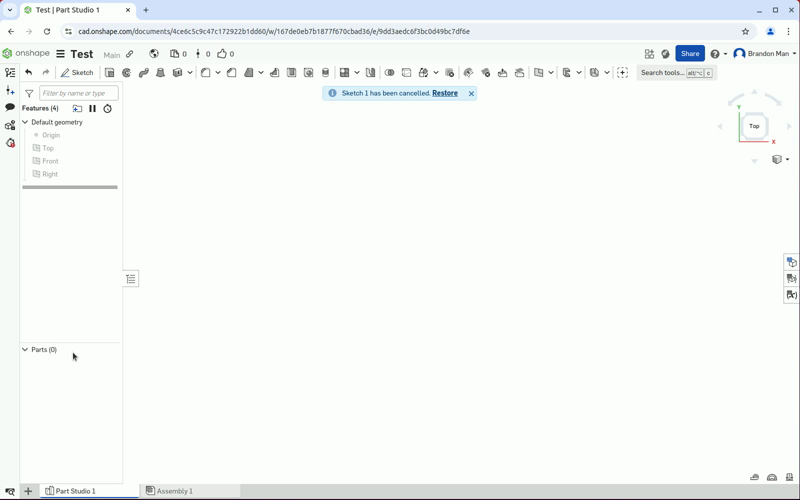
key(shift+p)
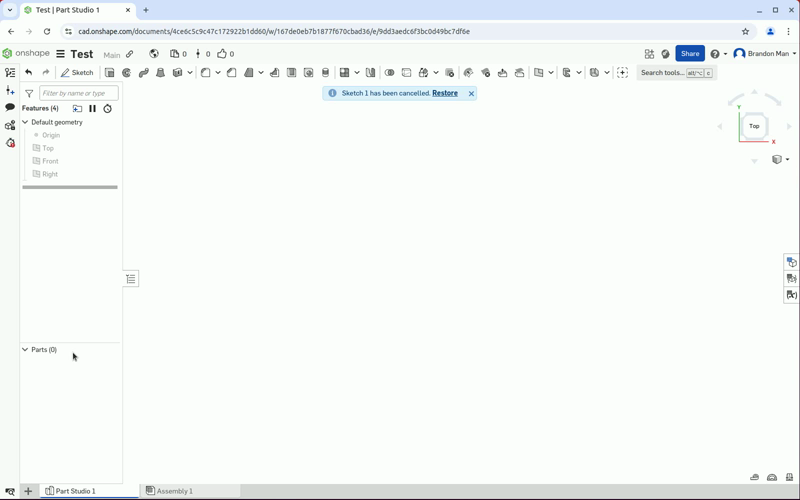
key(space)
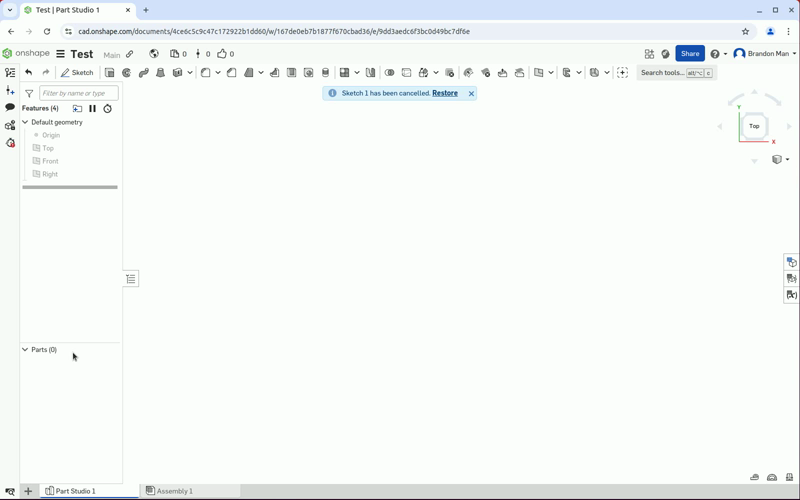
key_down(shift)
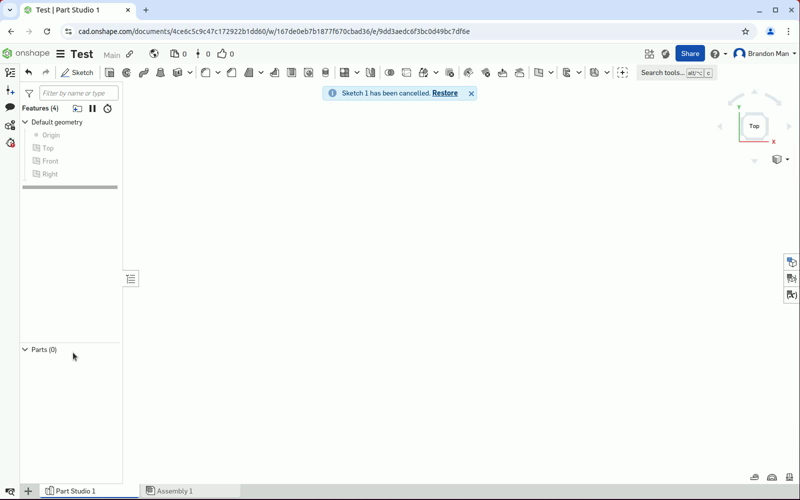
key(up)
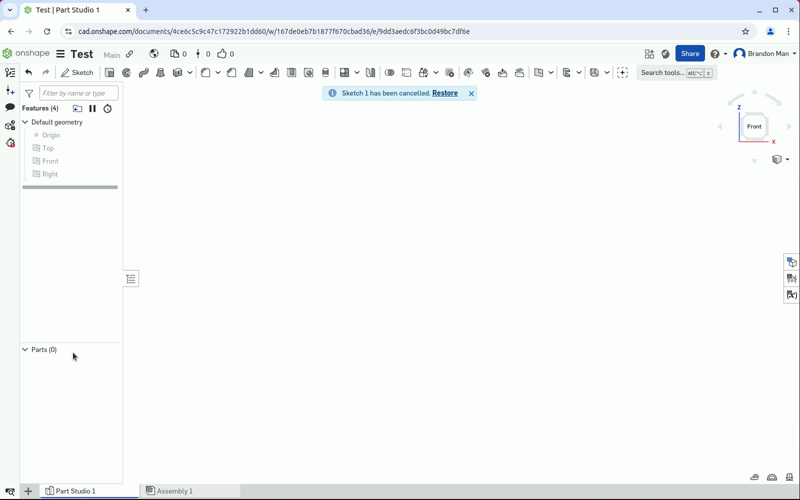
key_up(shift)
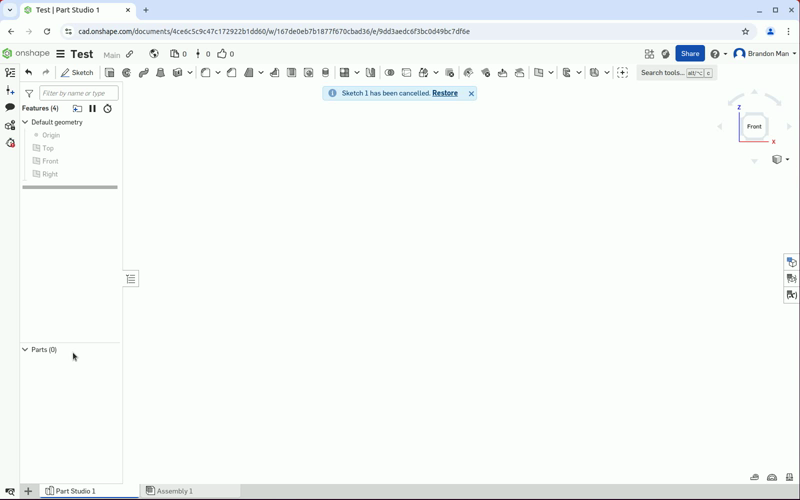
mouse_move(73, 352)
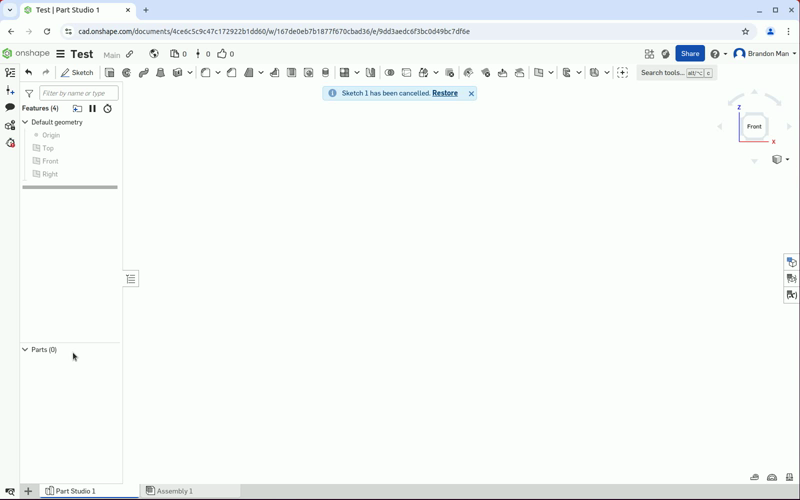
key(shift+y)
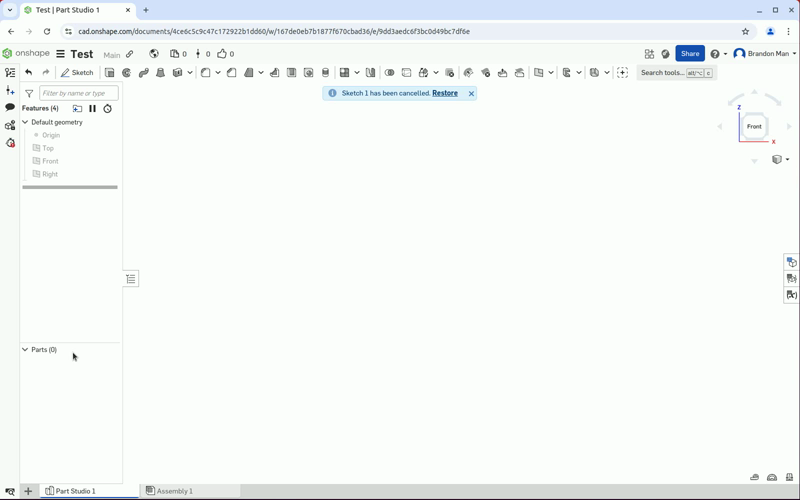
key(shift+s)
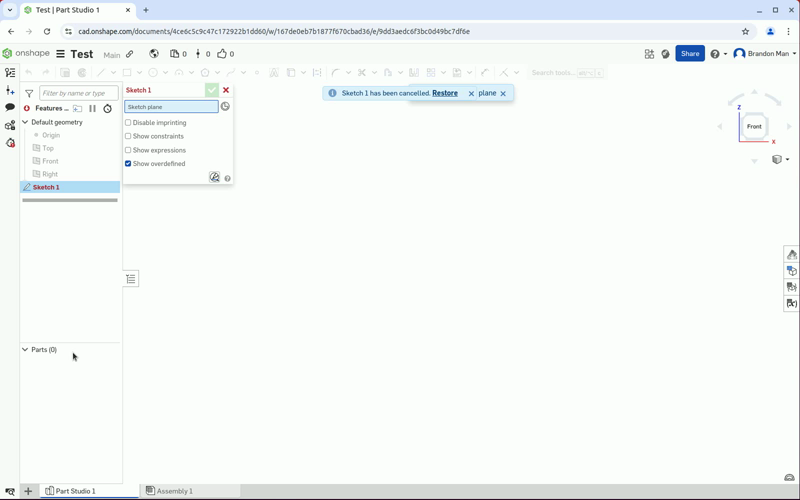
mouse_move(73, 163)
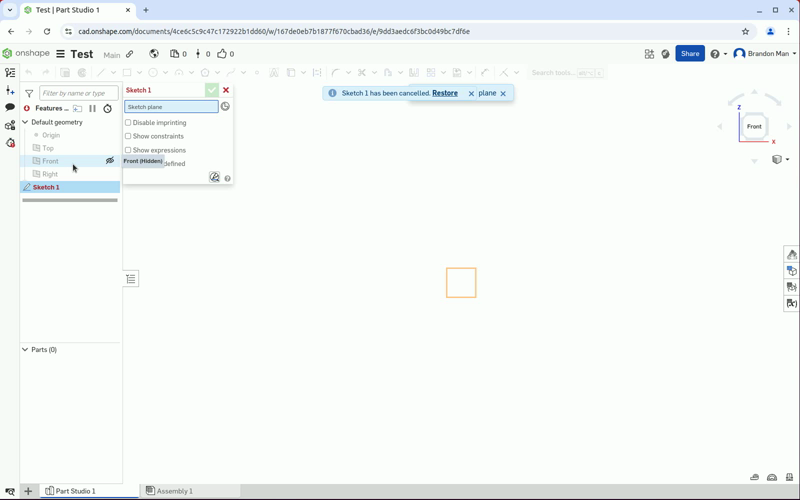
click(73, 163)
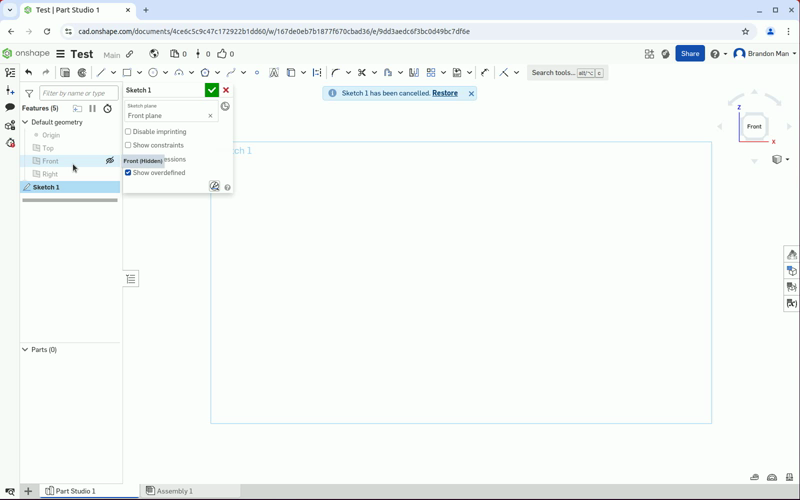
mouse_move(73, 352)
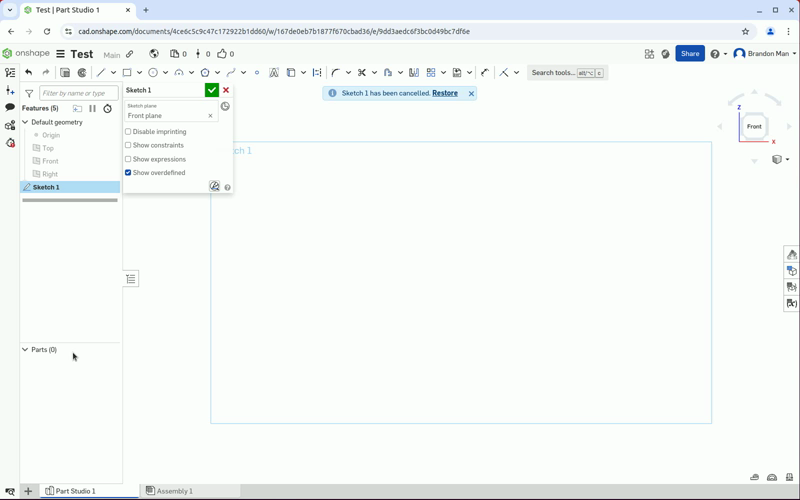
key(y)
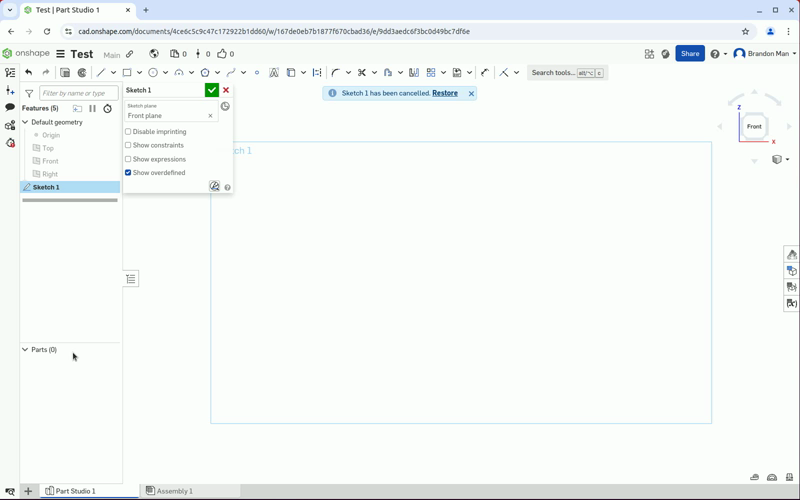
key(l)
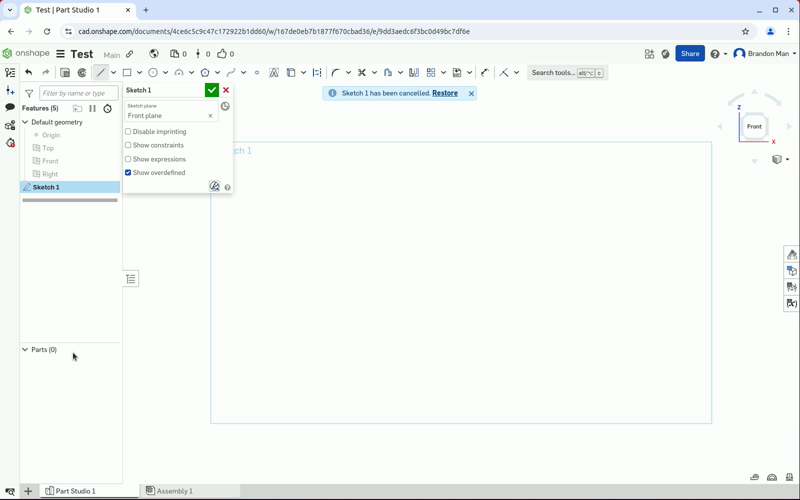
key_down(shift)
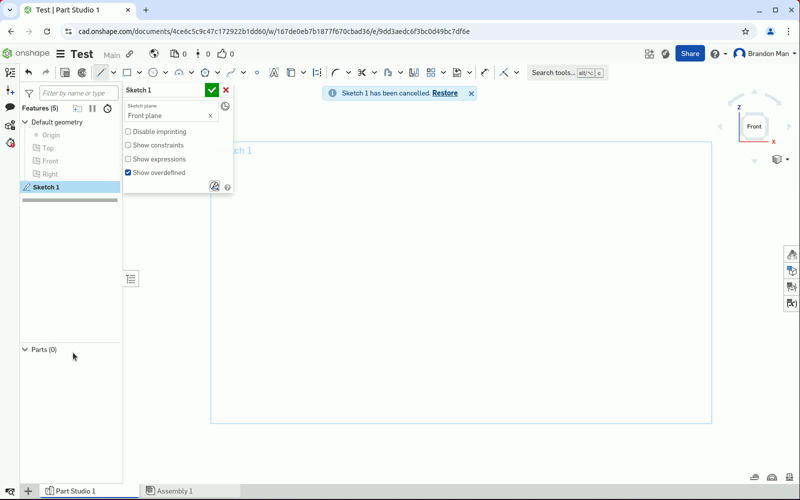
mouse_move(378, 361)
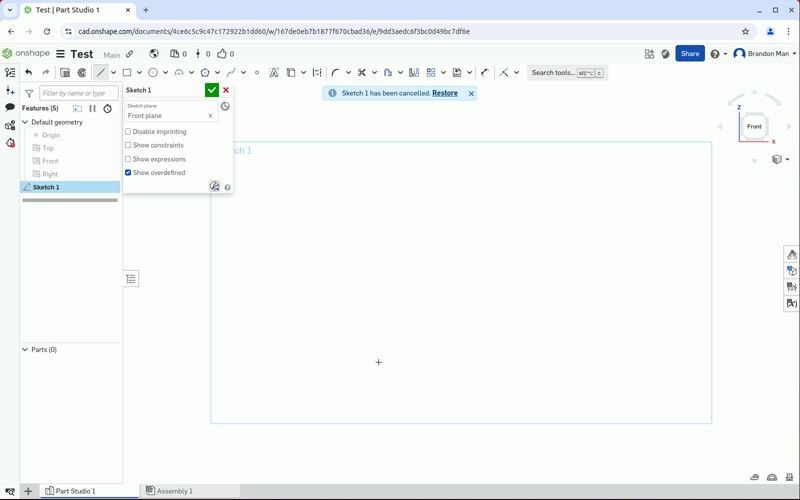
click(378, 361)
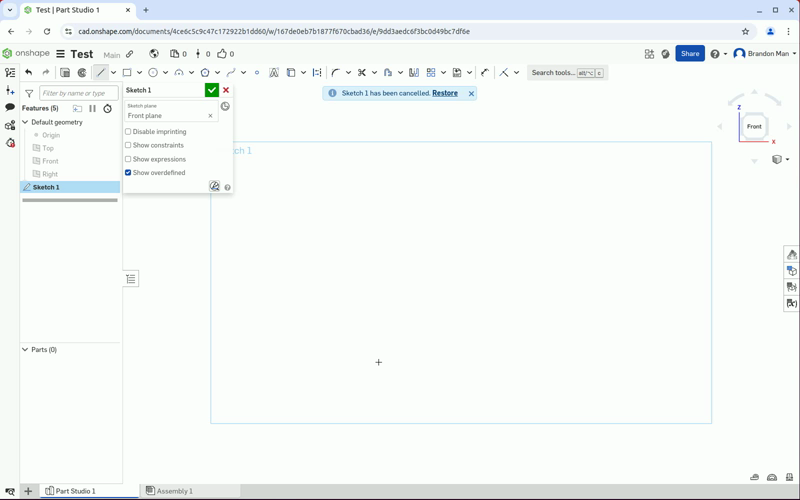
key_up(shift)
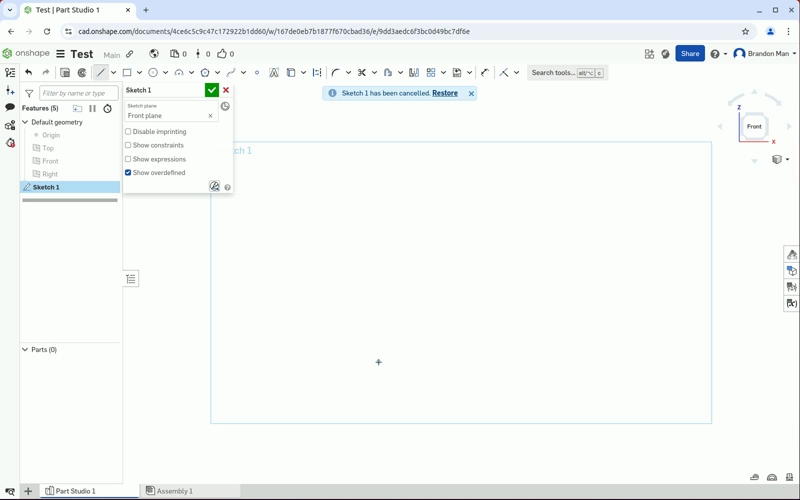
key_down(shift)
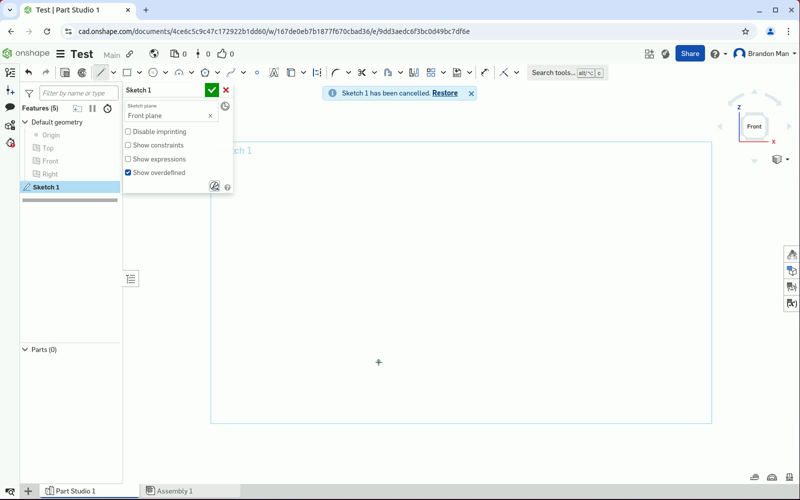
mouse_move(474, 361)
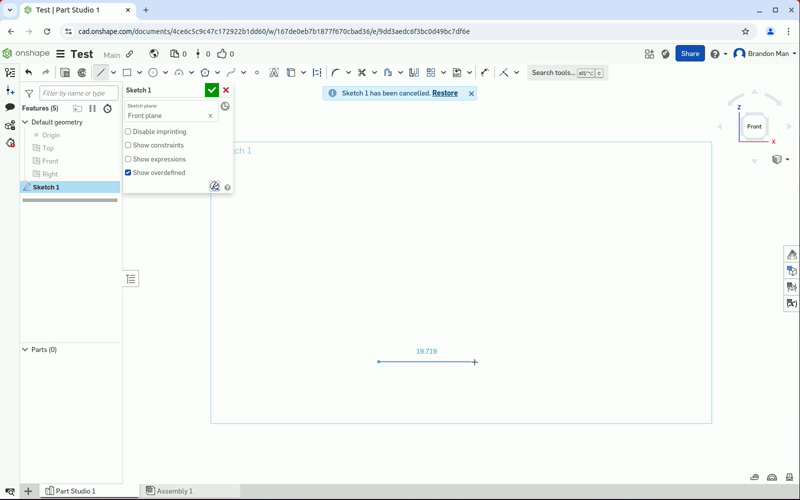
click(474, 361)
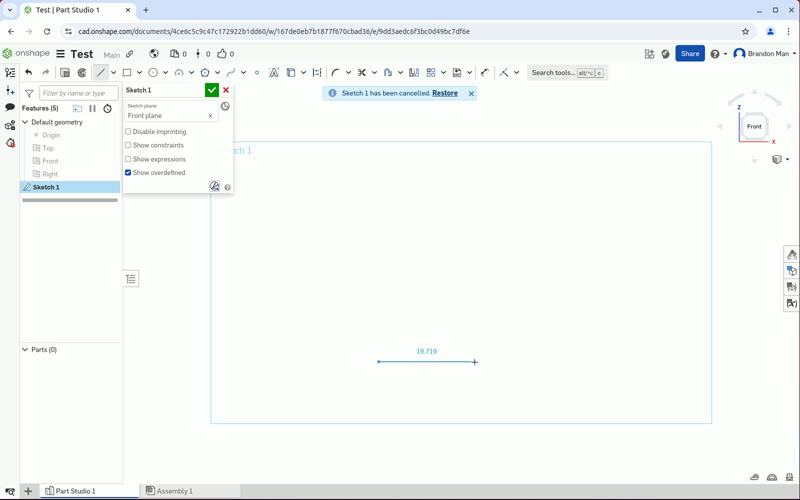
key_up(shift)
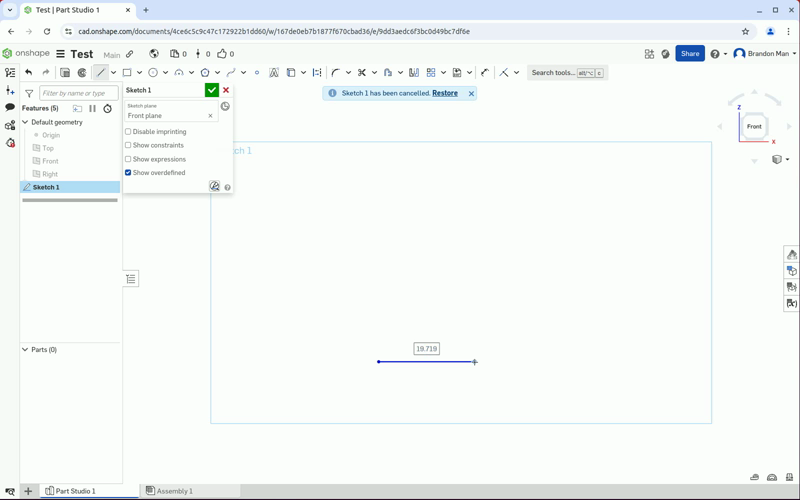
key_down(shift)
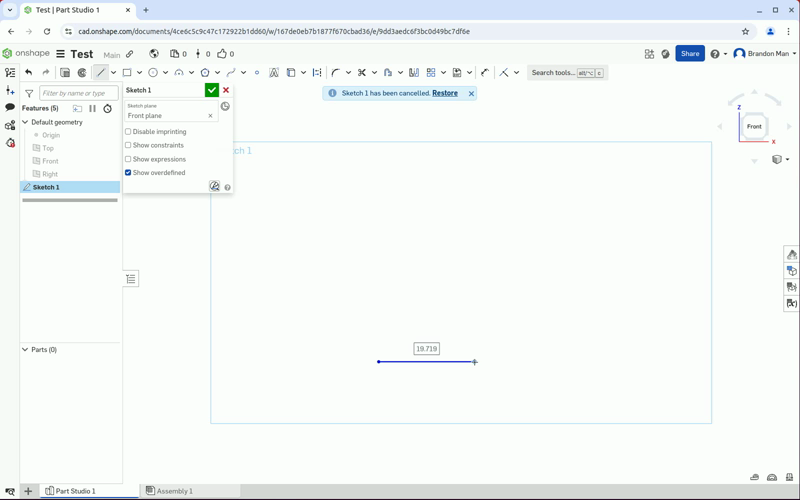
mouse_move(474, 171)
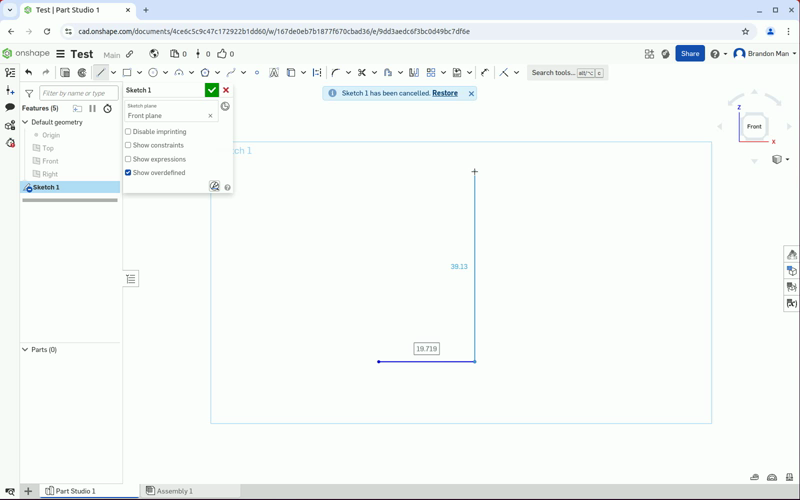
click(474, 171)
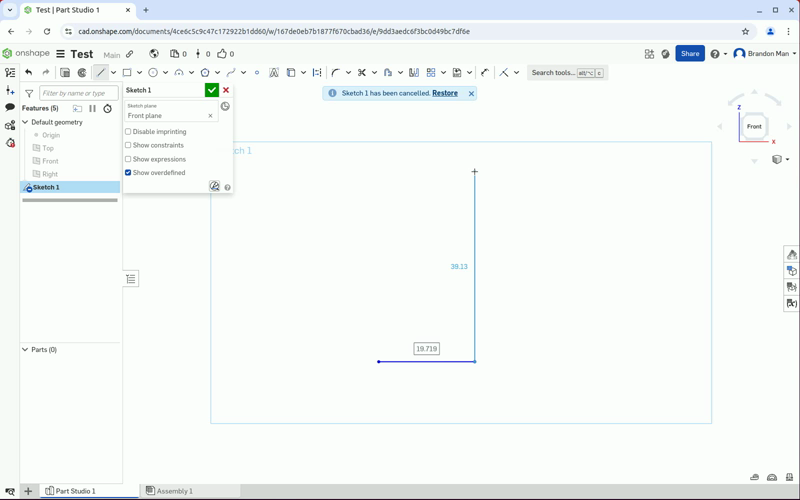
key_up(shift)
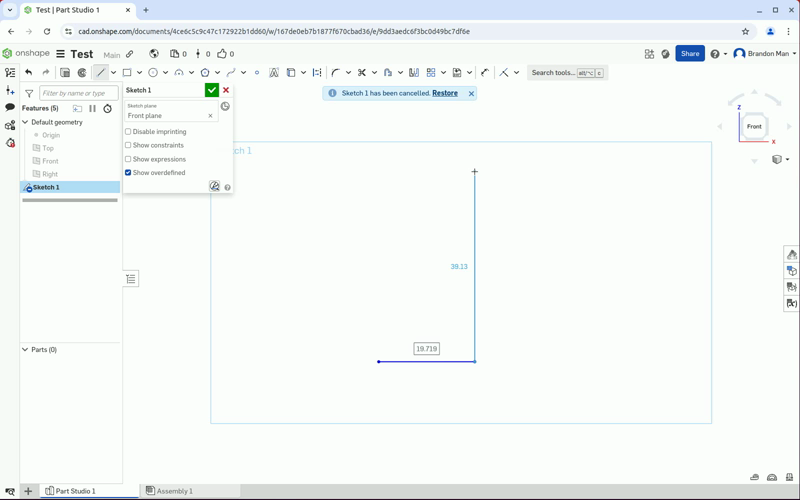
key_down(shift)
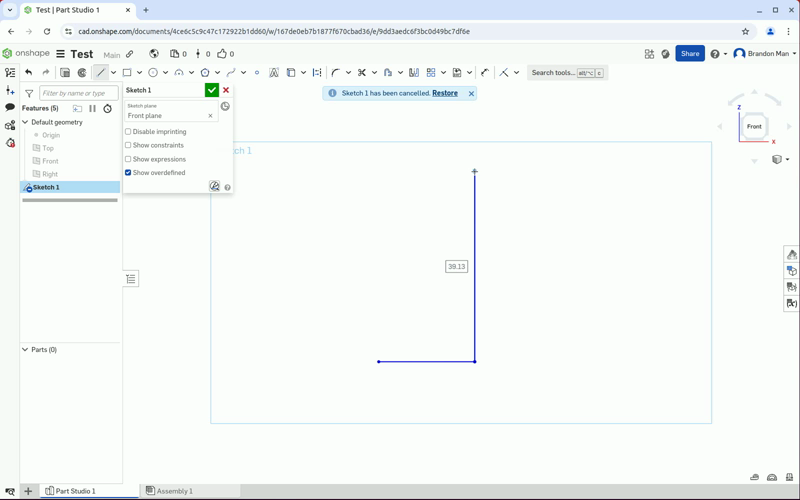
mouse_move(378, 171)
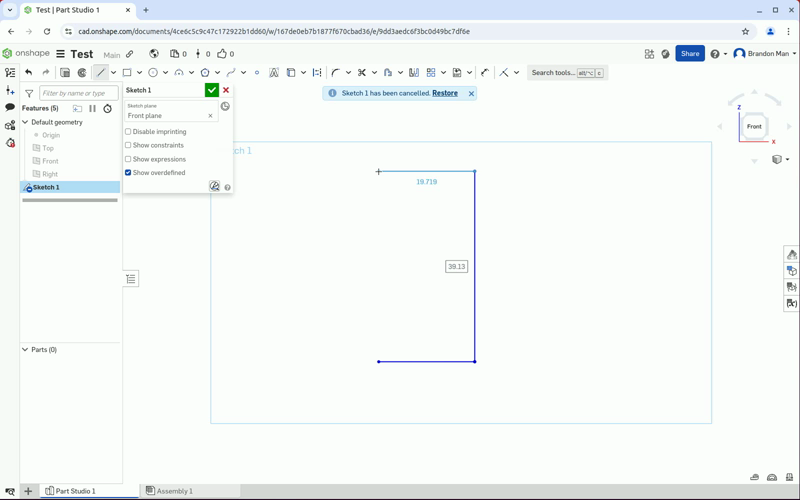
click(378, 171)
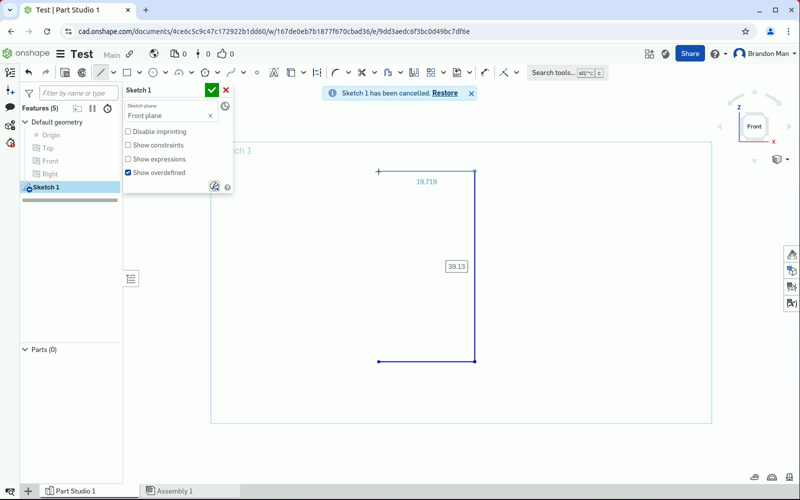
key_up(shift)
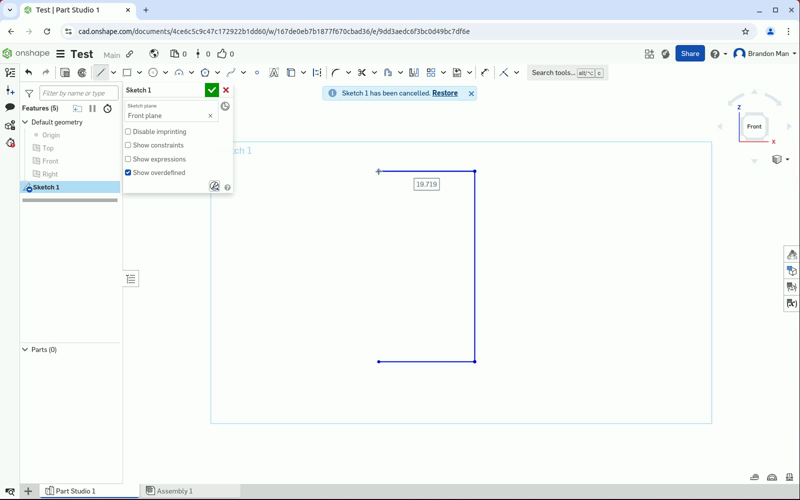
key_down(shift)
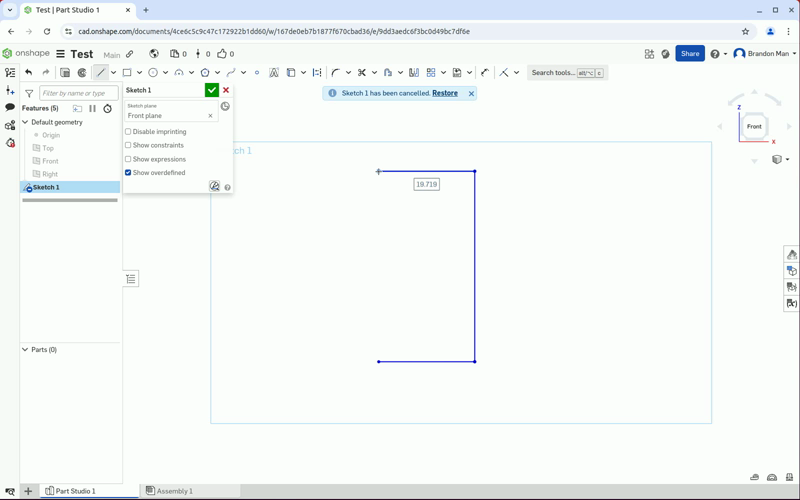
mouse_move(378, 361)
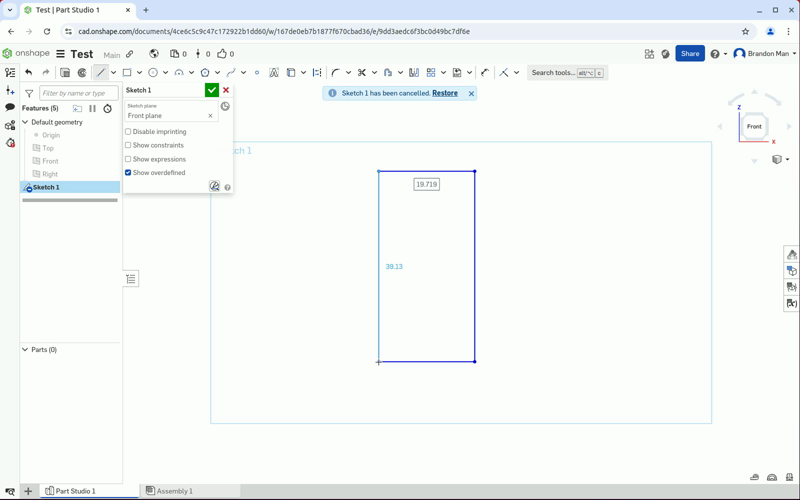
key_up(shift)
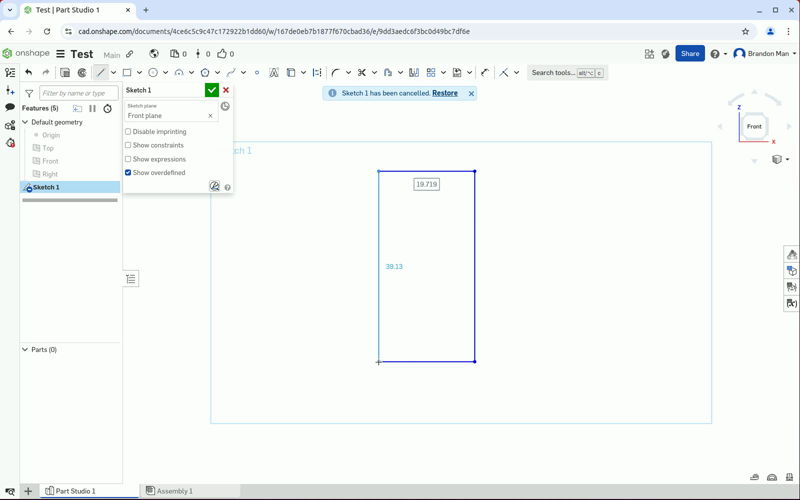
click(378, 361)
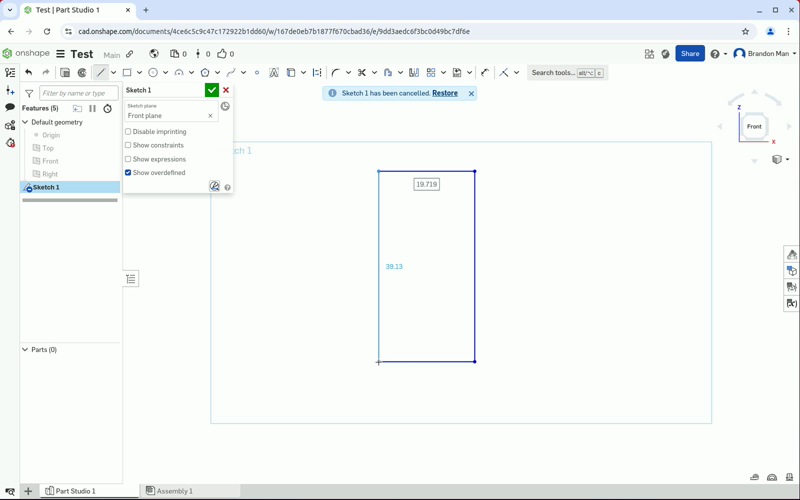
key(esc)
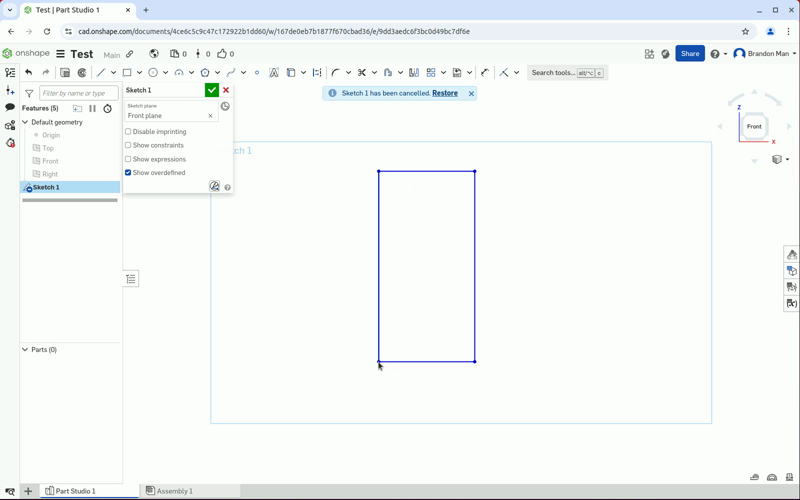
mouse_move(409, 188)
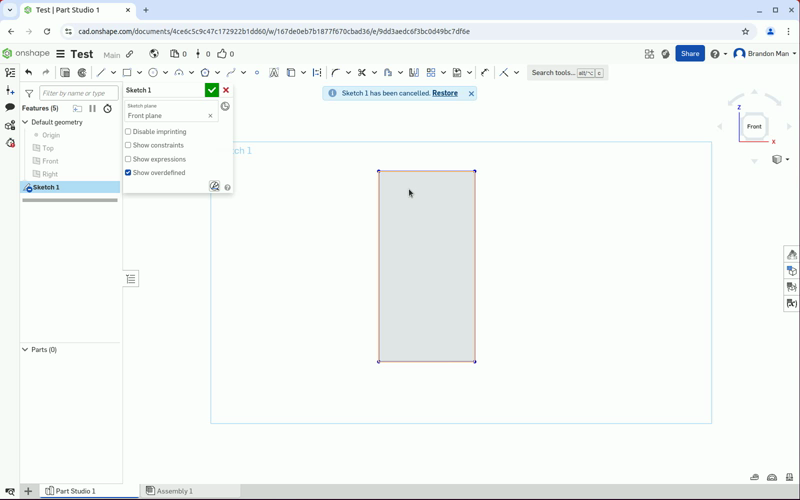
click(409, 188)
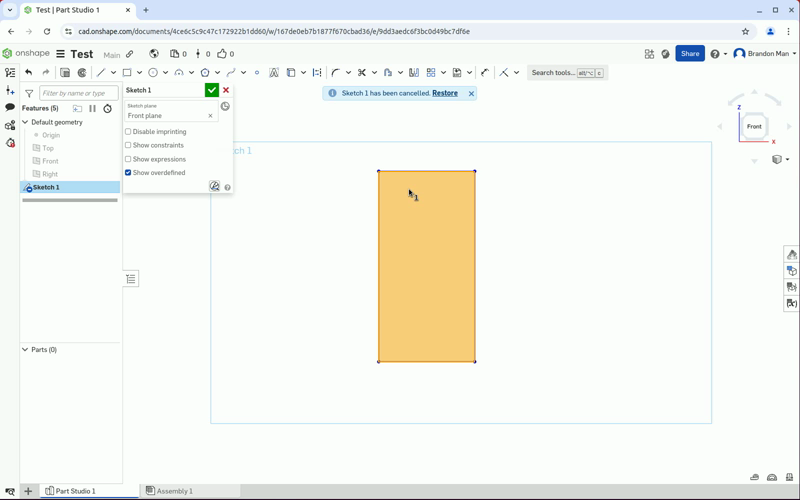
mouse_move(73, 352)
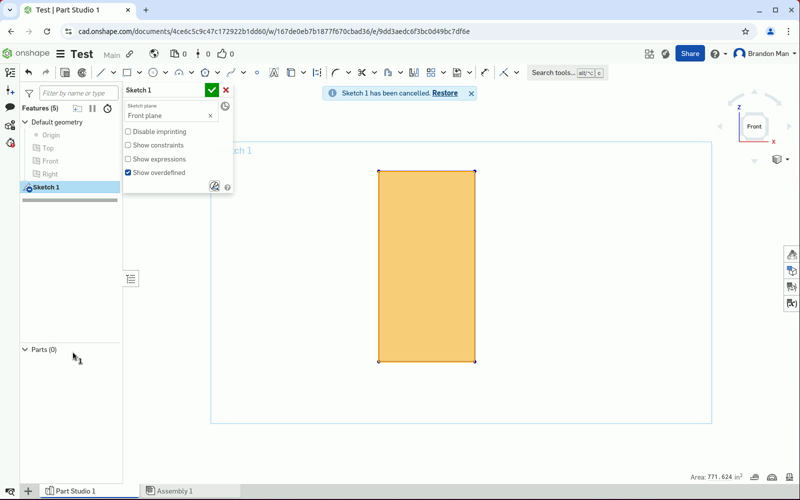
key(shift+y)
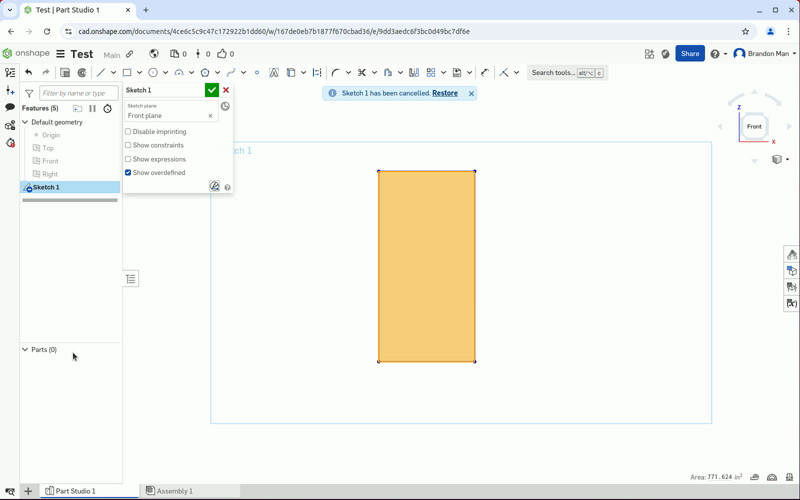
key(shift+e)
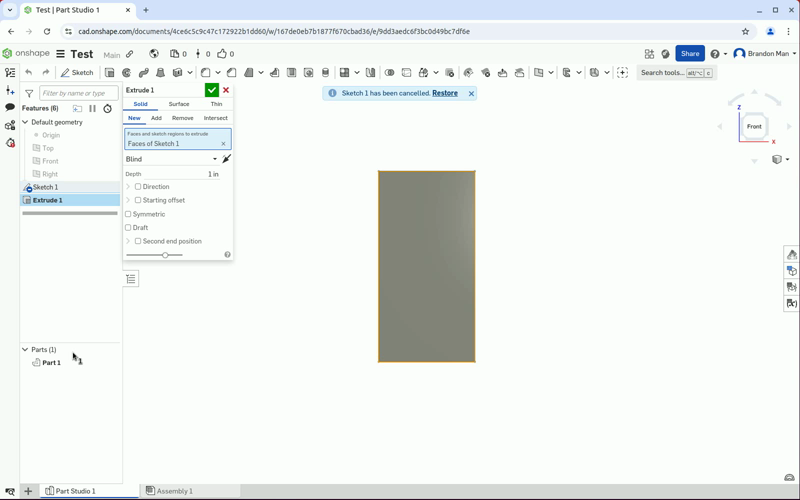
mouse_move(143, 106)
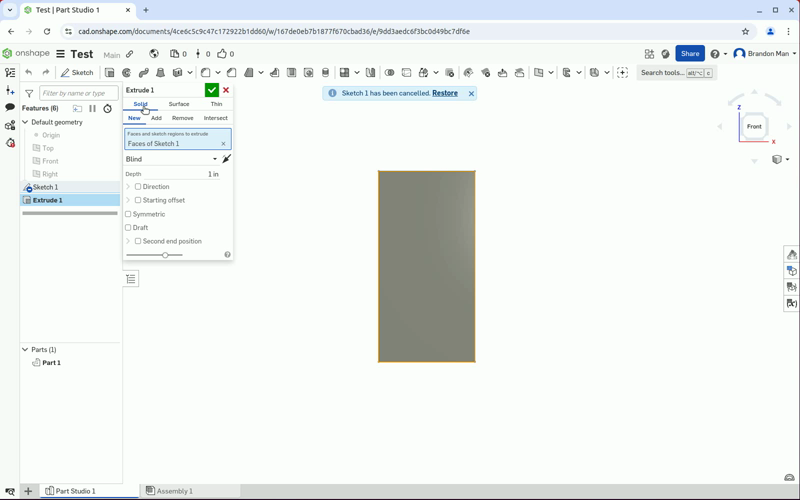
click(143, 106)
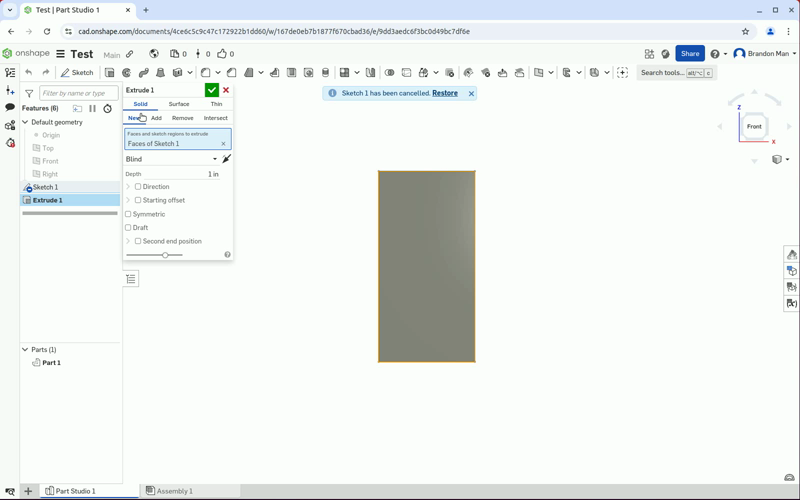
mouse_move(137, 120)
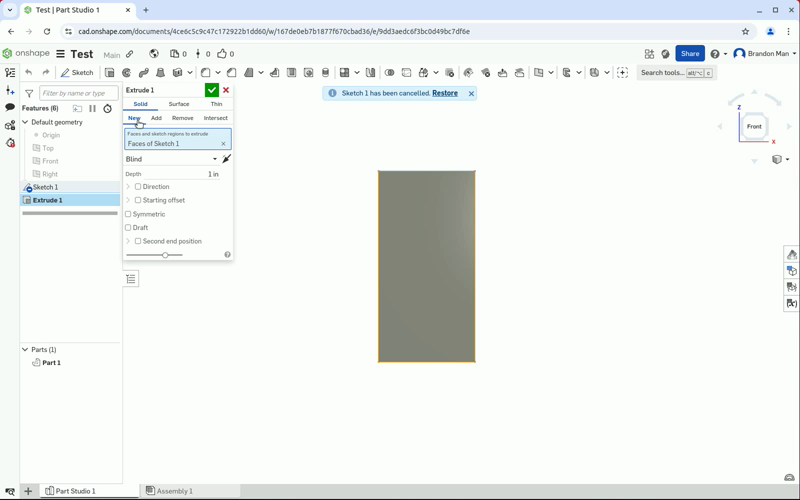
click(137, 120)
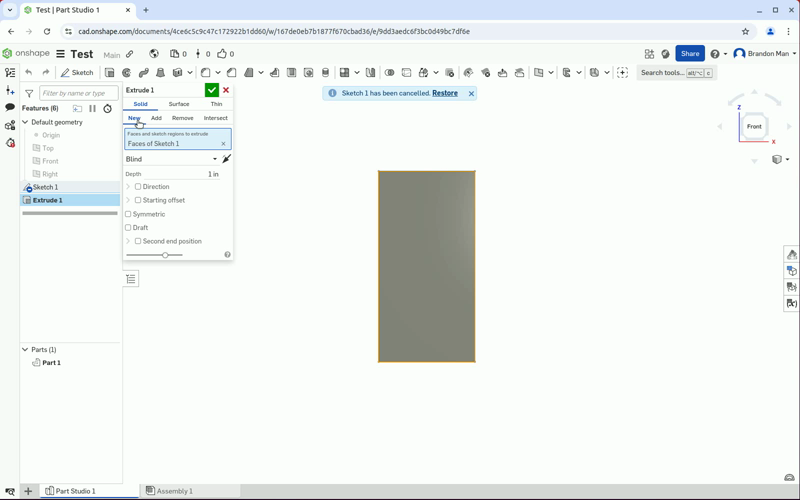
key(tab, 4)
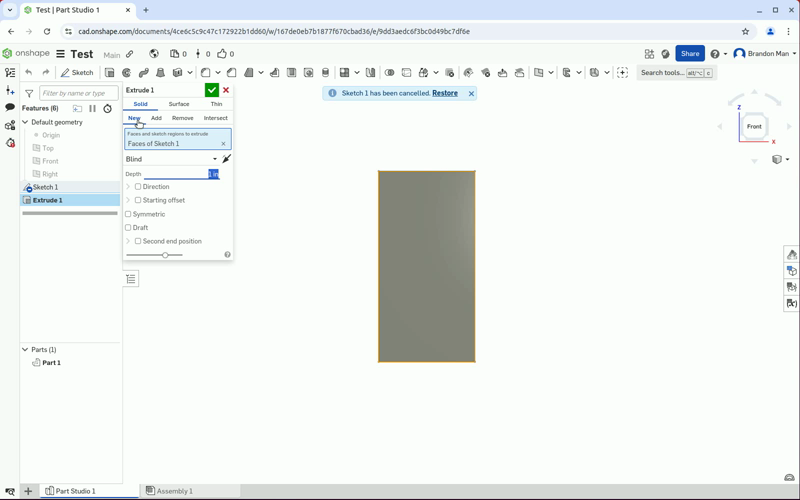
text(14.683)
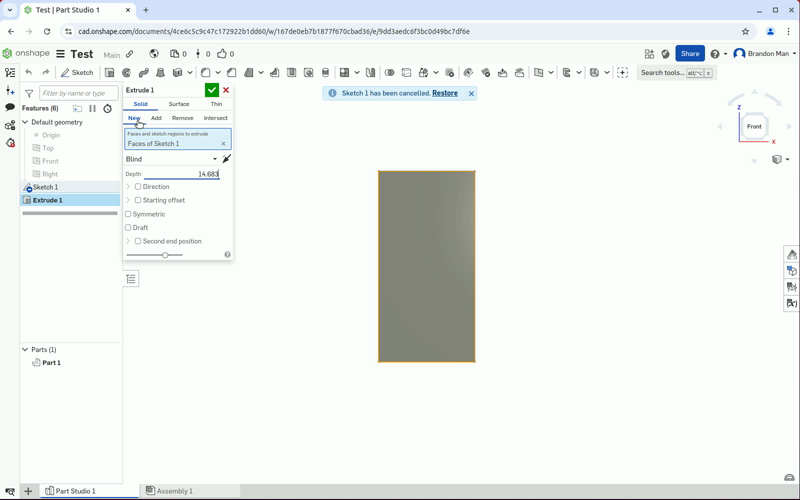
key(enter)
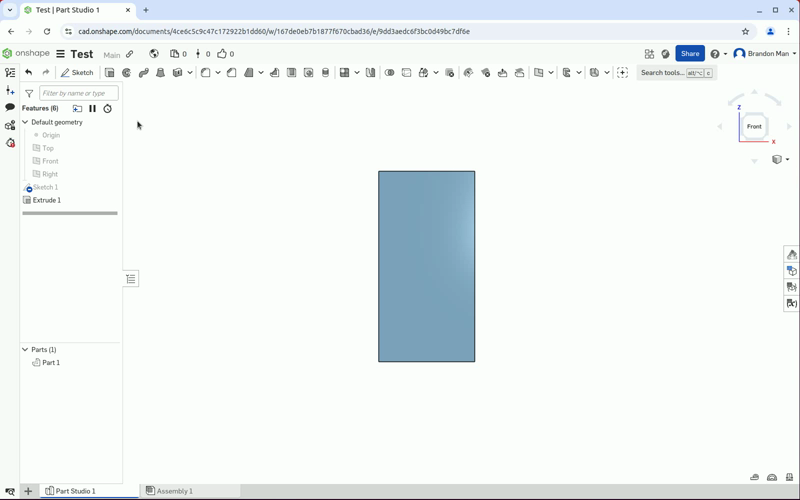
key(shift+h)
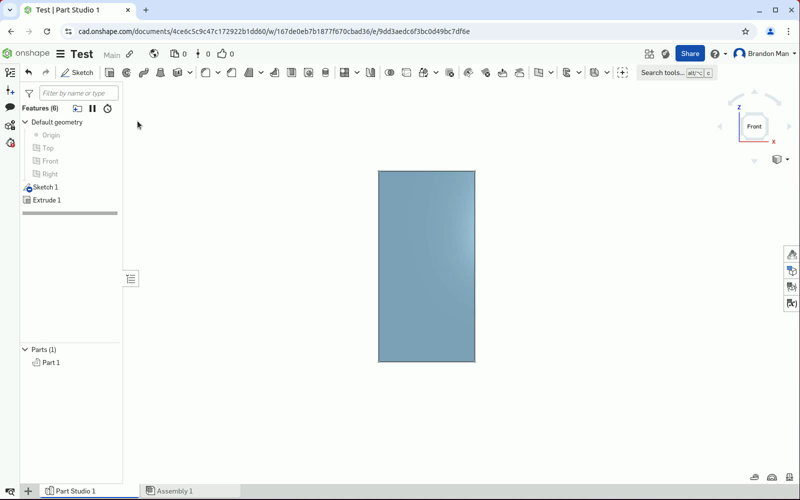
key(shift+h)
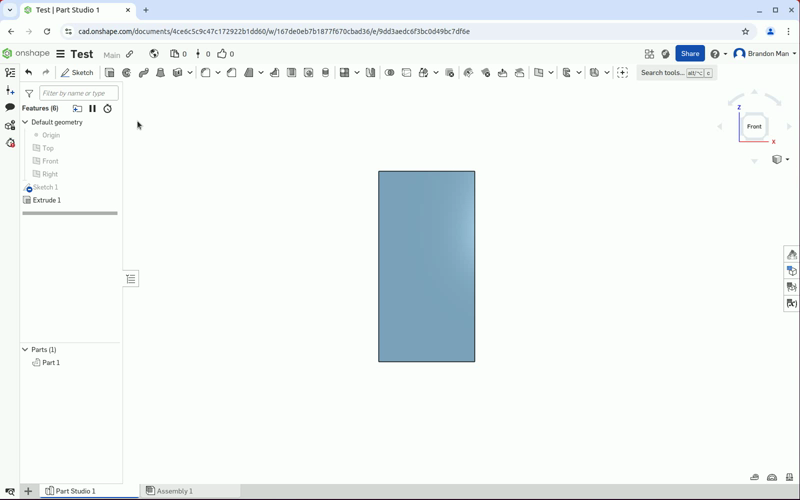
mouse_move(73, 189)
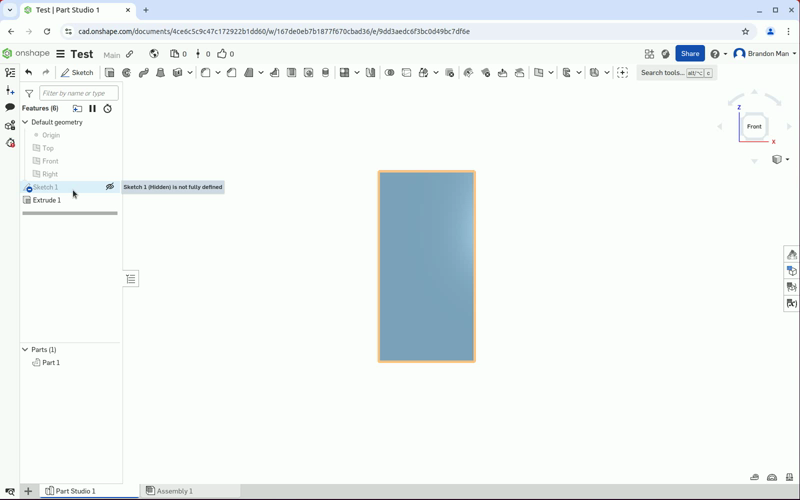
click(73, 189)
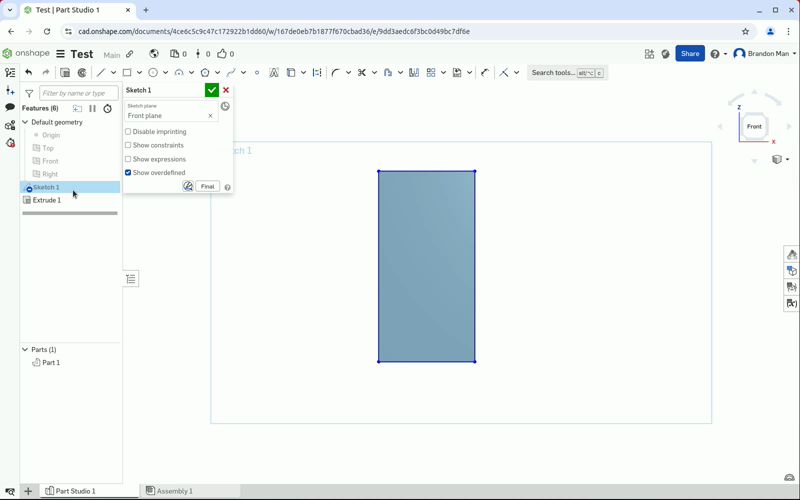
mouse_move(229, 92)
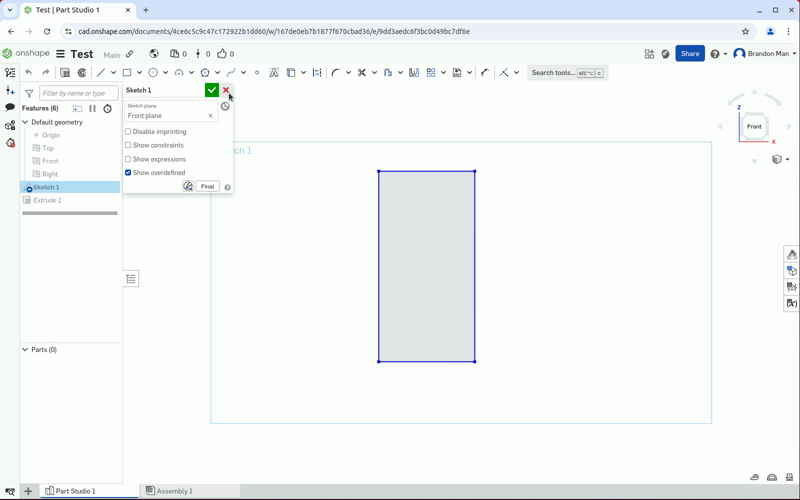
click(229, 92)
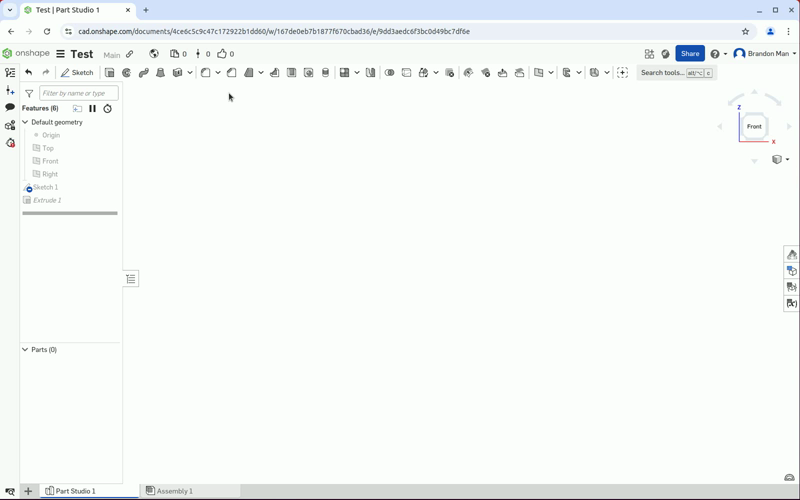
mouse_move(541, 75)
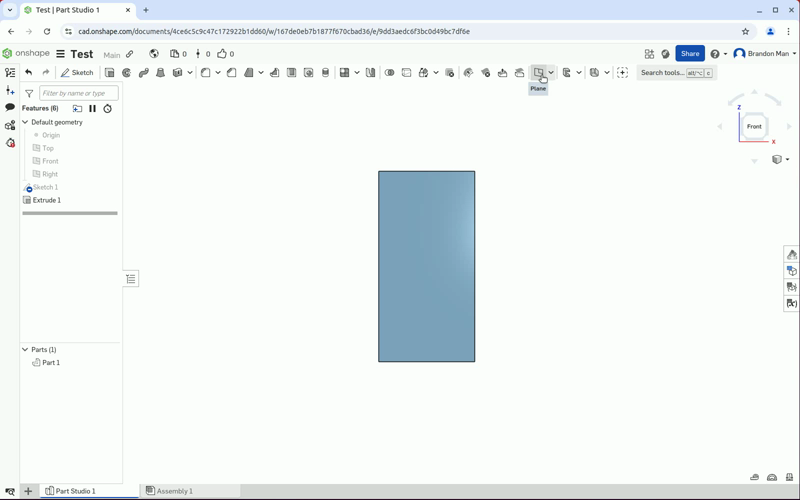
click(541, 75)
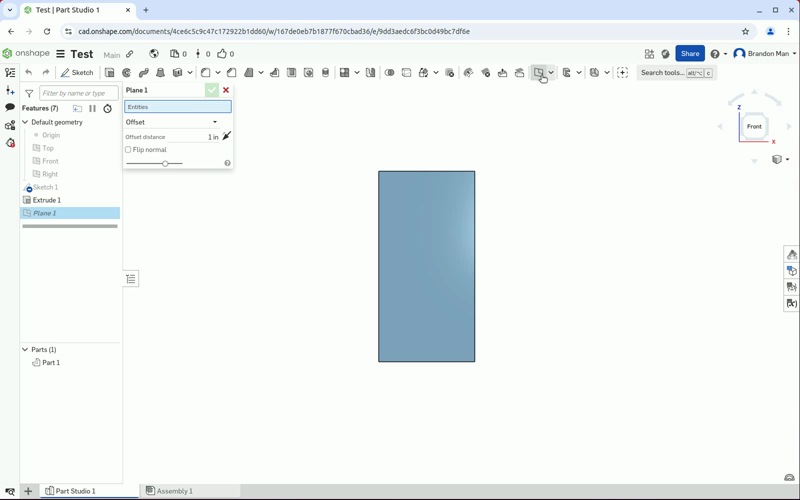
mouse_move(73, 163)
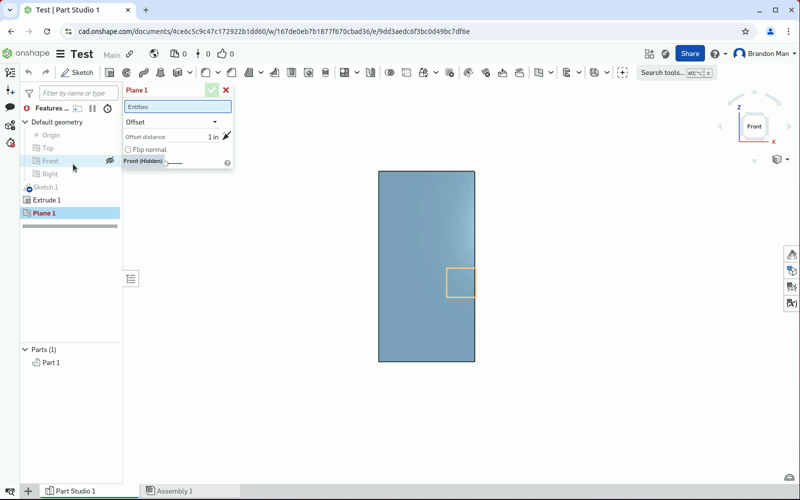
click(73, 163)
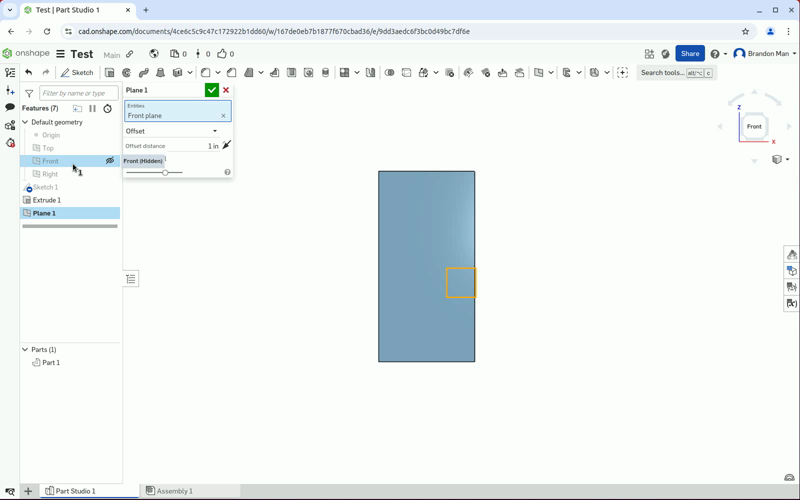
key(tab, 2)
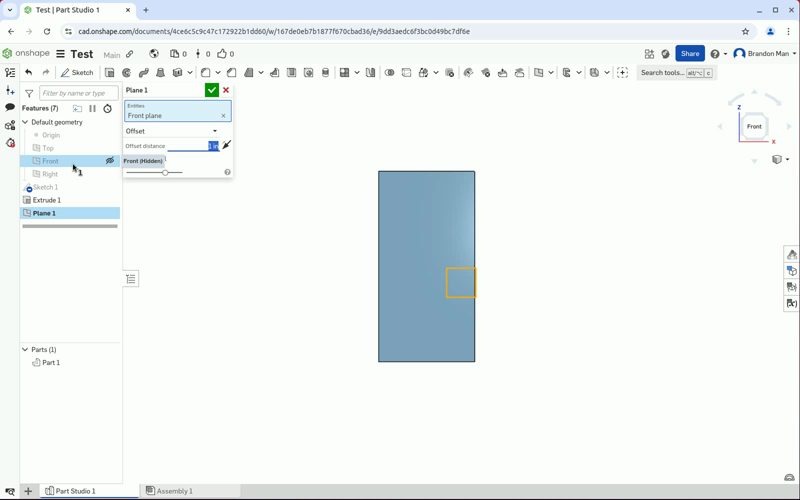
text(14.697)
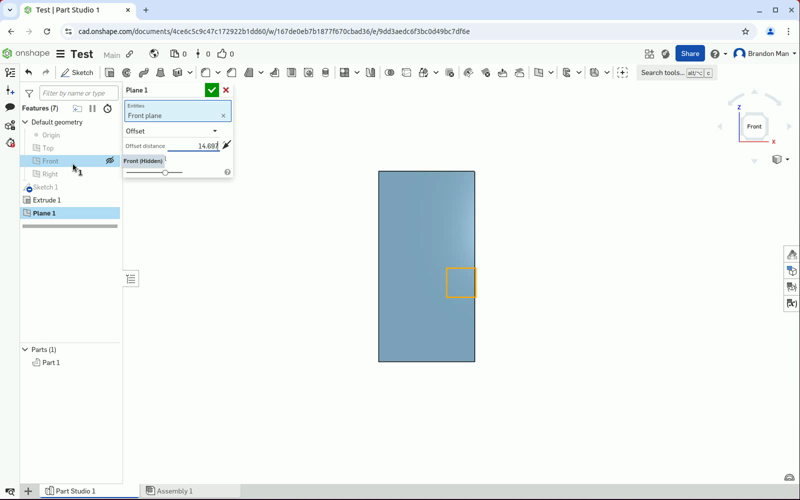
key(enter, 2)
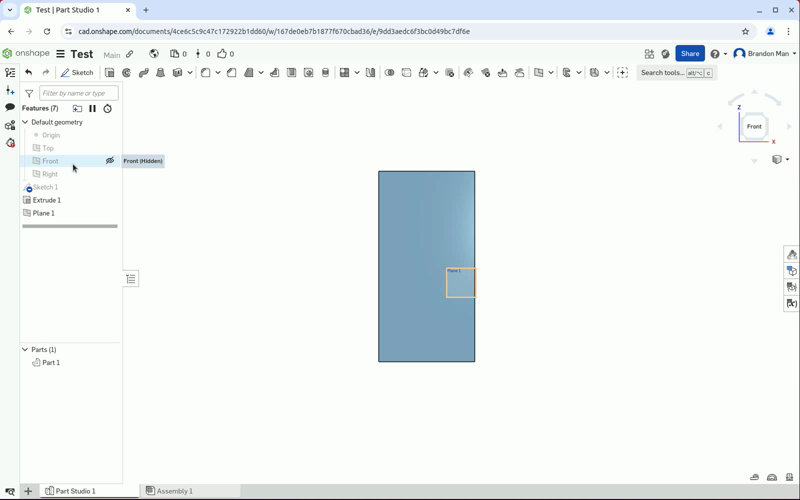
key(shift+s)
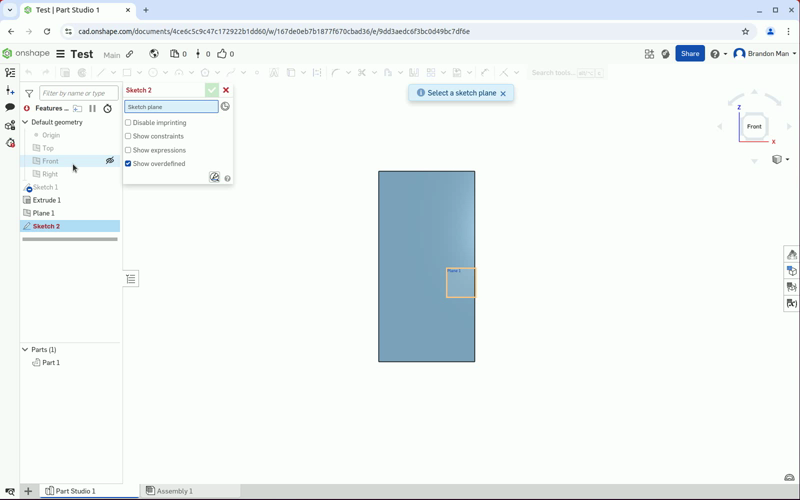
mouse_move(73, 215)
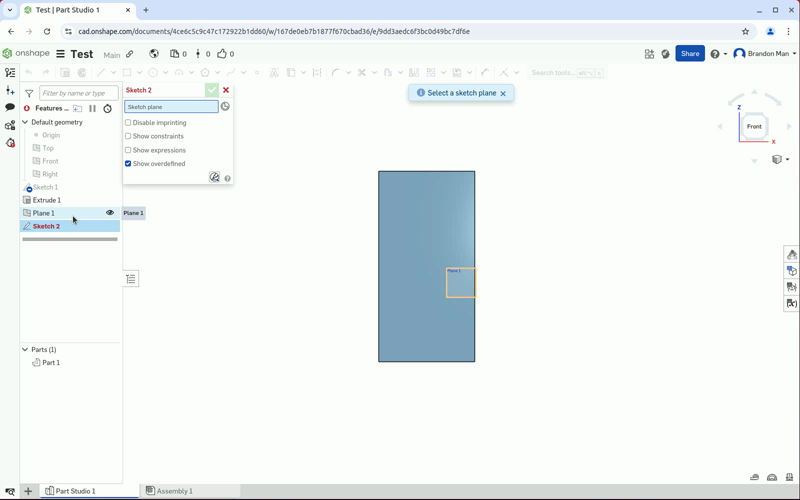
click(73, 215)
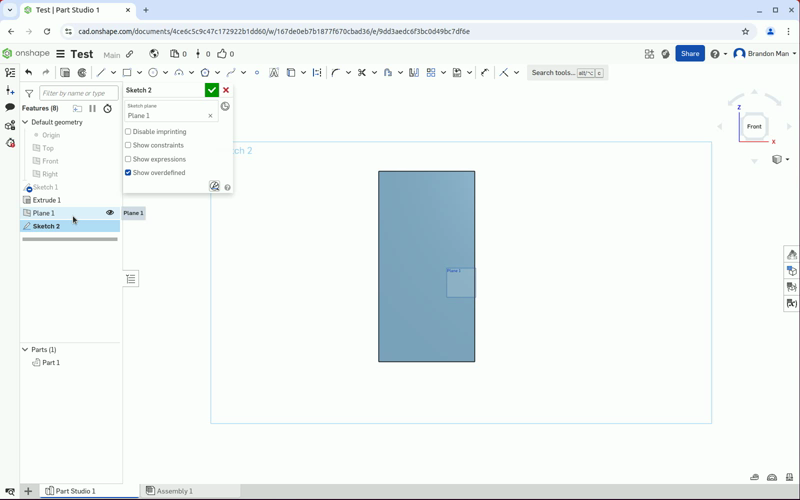
mouse_move(73, 352)
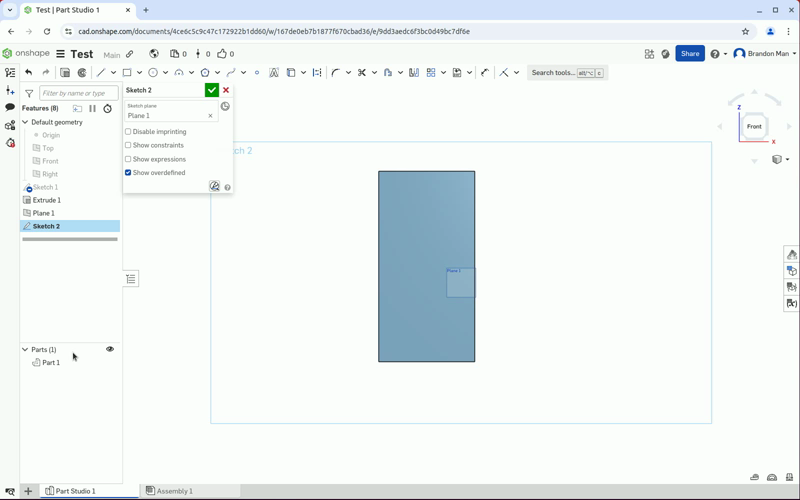
key(y)
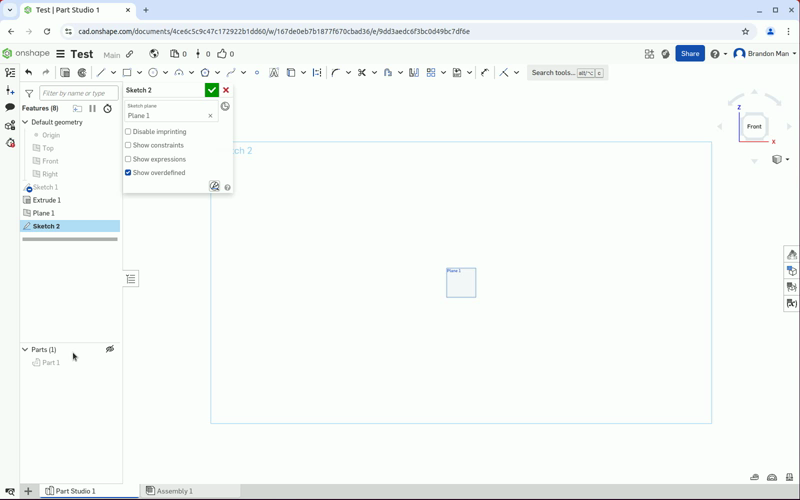
key(l)
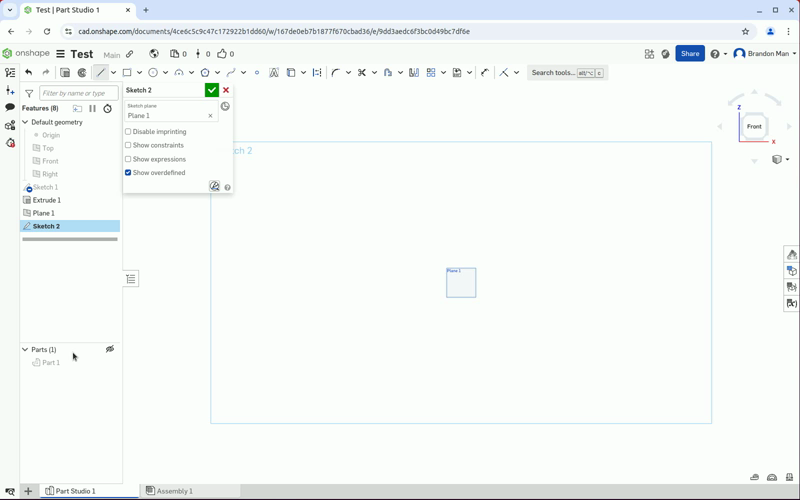
key_down(shift)
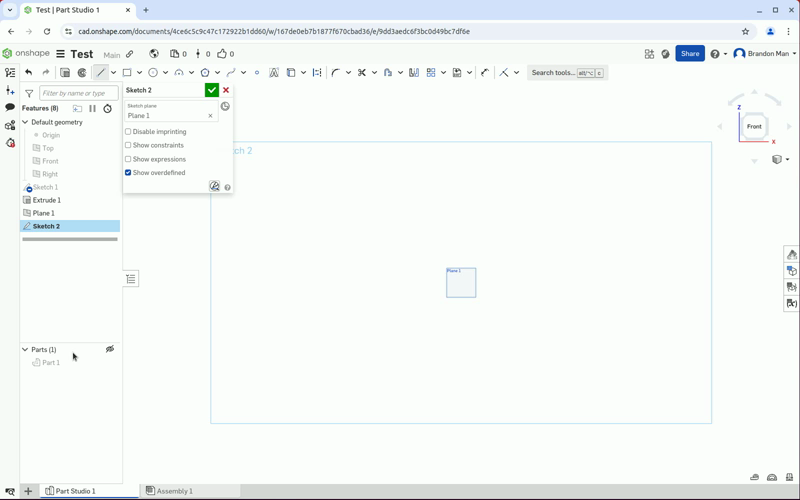
mouse_move(397, 361)
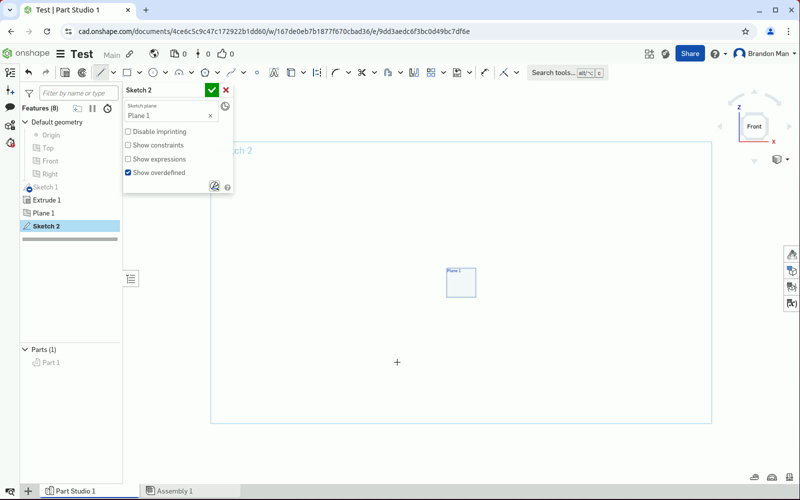
click(397, 361)
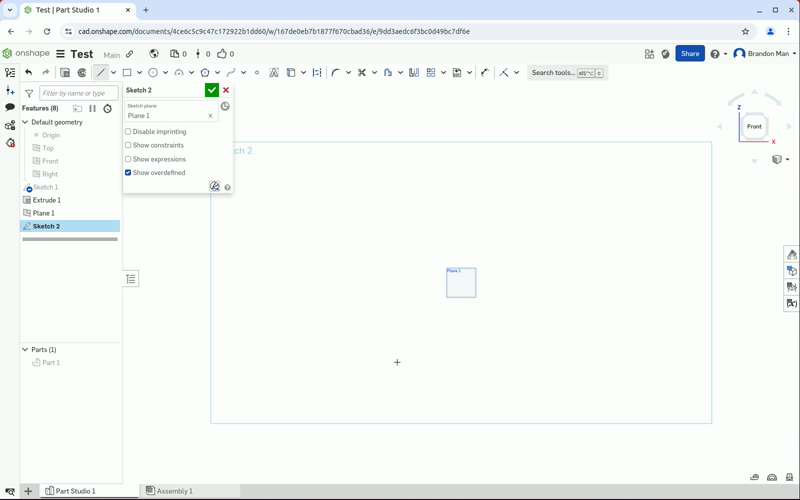
key_up(shift)
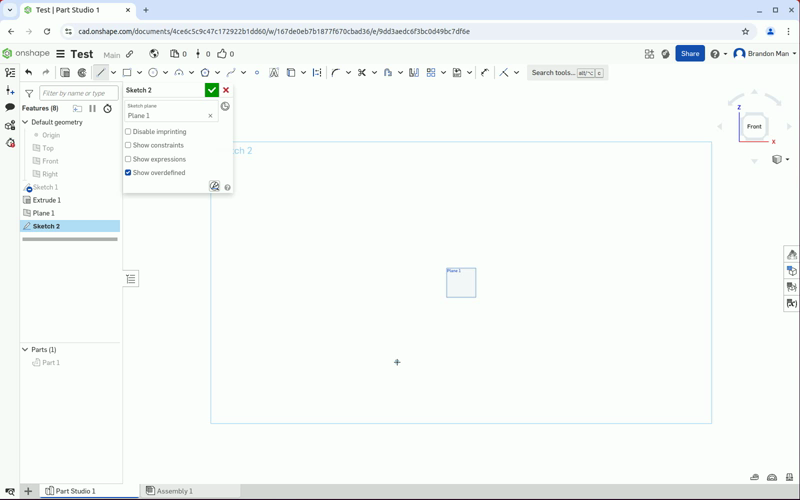
key_down(shift)
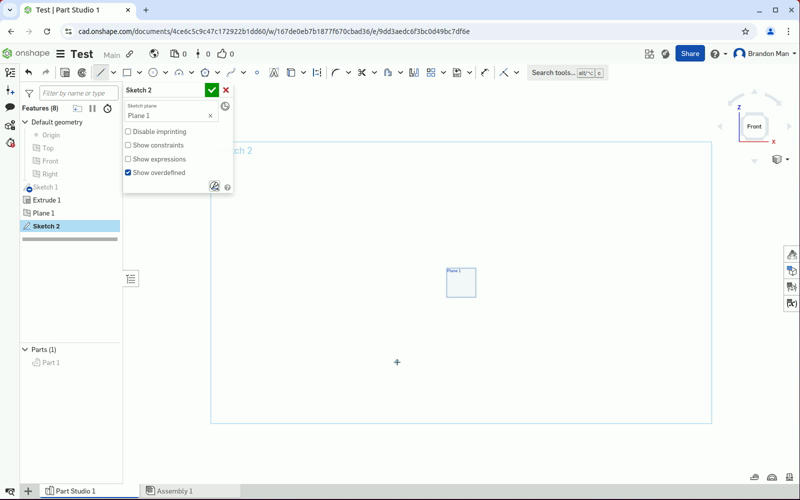
mouse_move(464, 361)
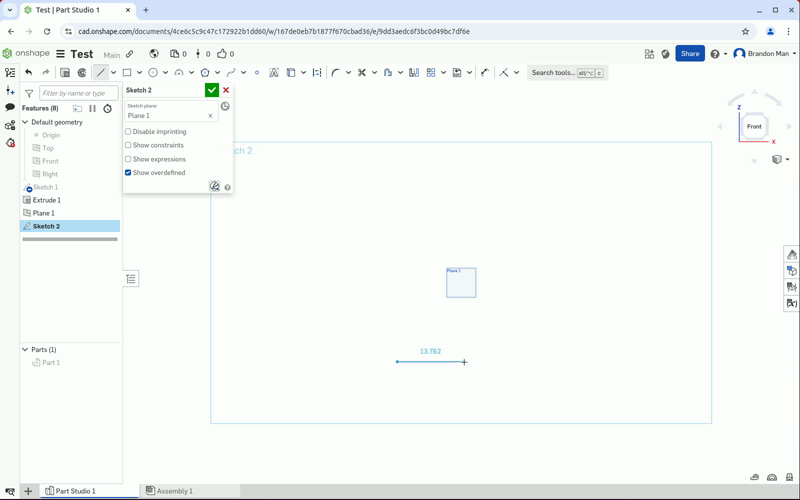
click(464, 361)
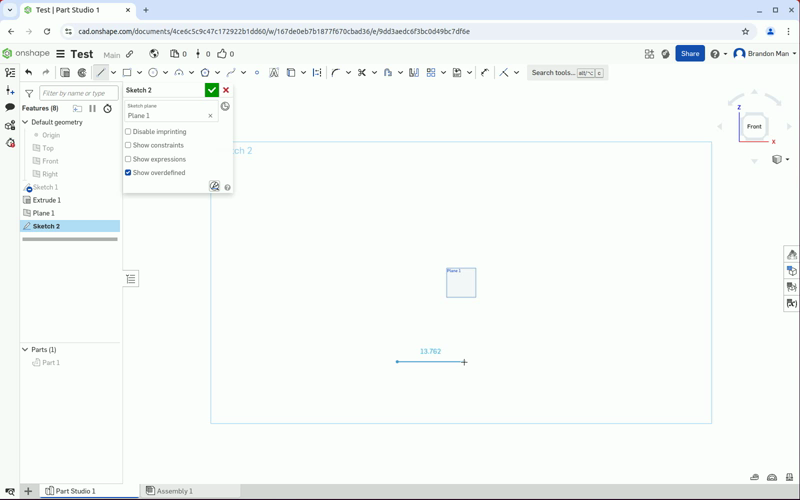
key_up(shift)
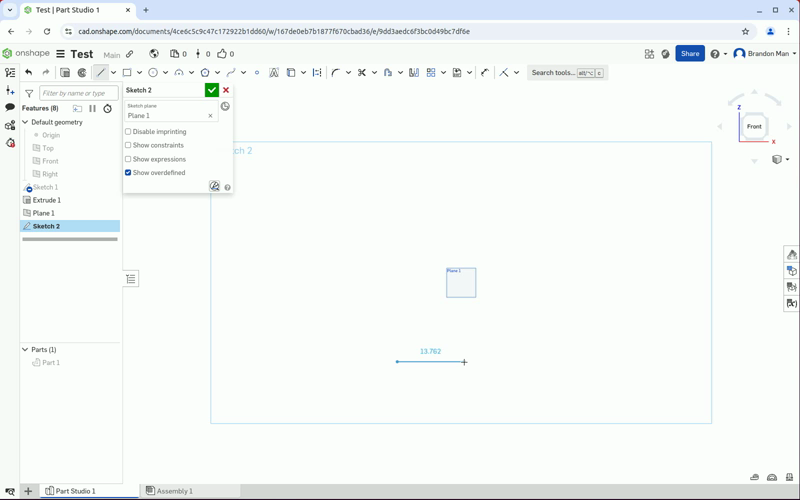
key_down(shift)
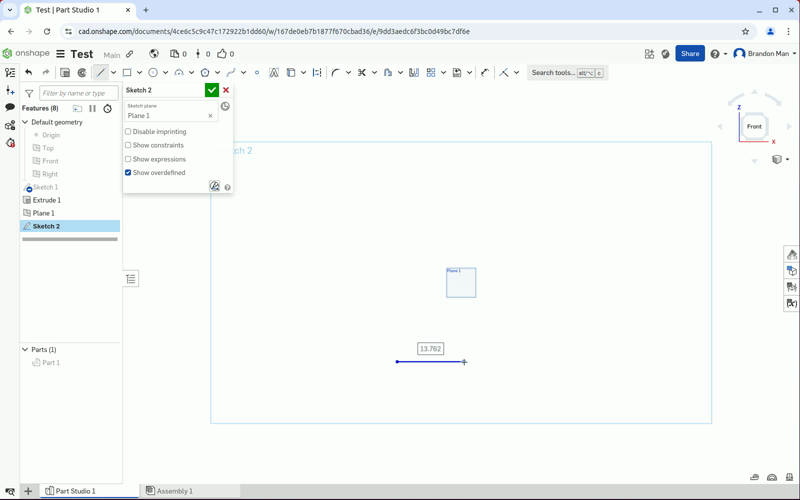
mouse_move(464, 253)
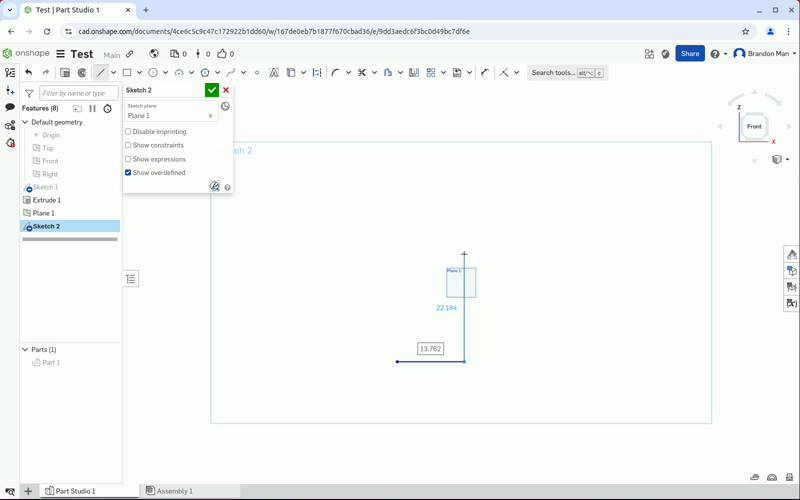
click(464, 253)
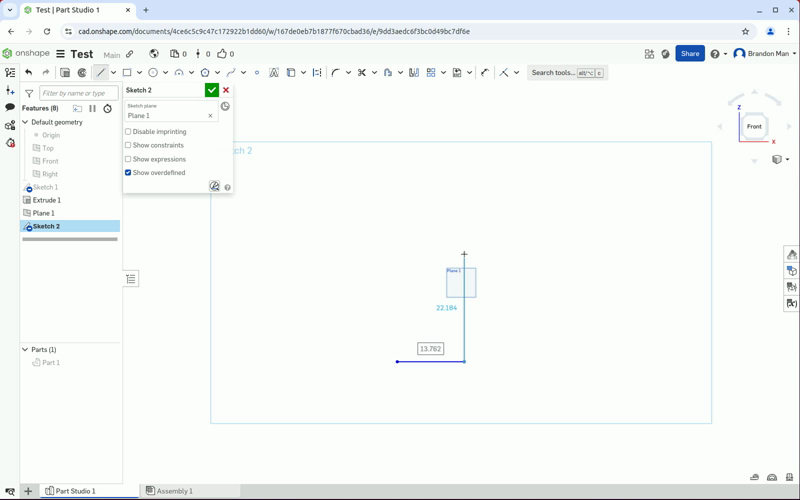
key_up(shift)
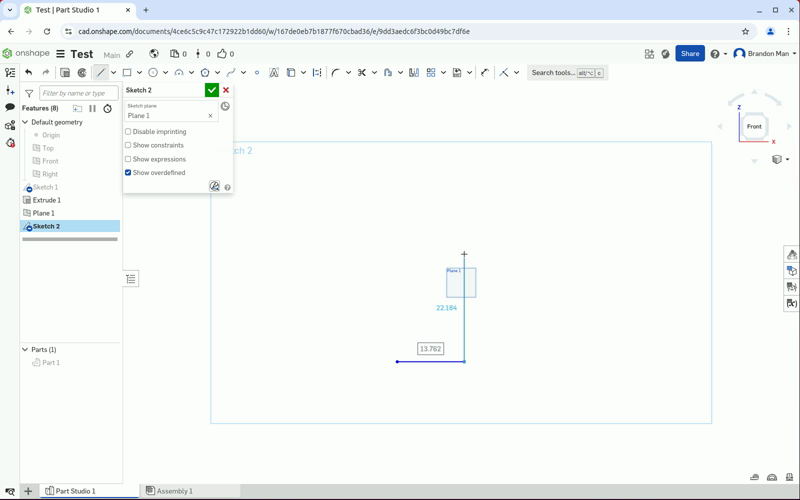
key_down(shift)
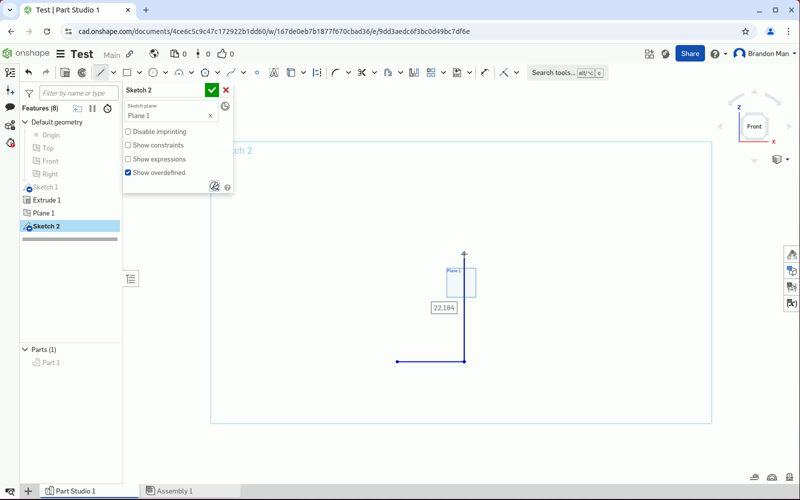
mouse_move(397, 253)
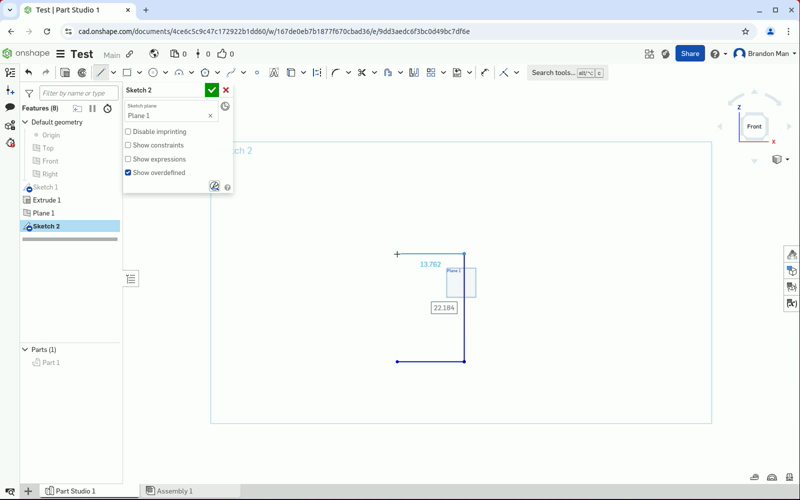
click(397, 253)
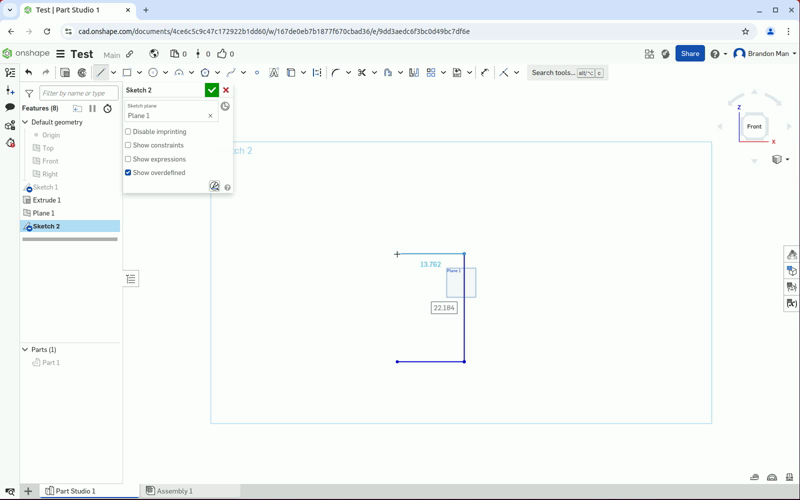
key_up(shift)
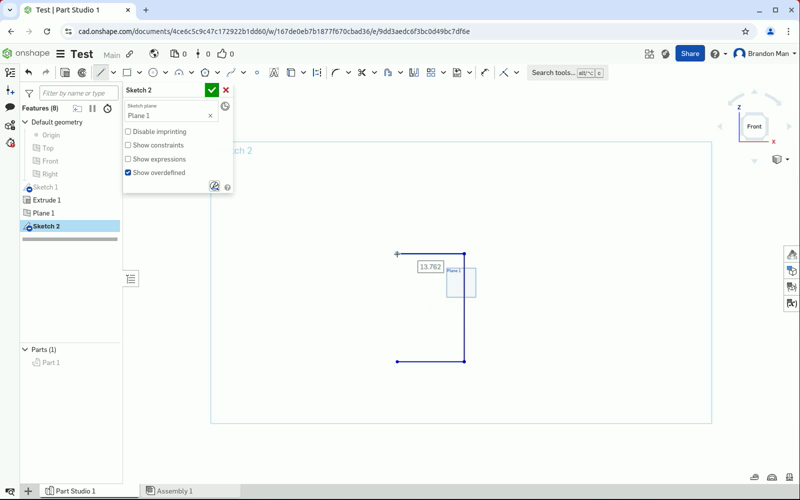
key_down(shift)
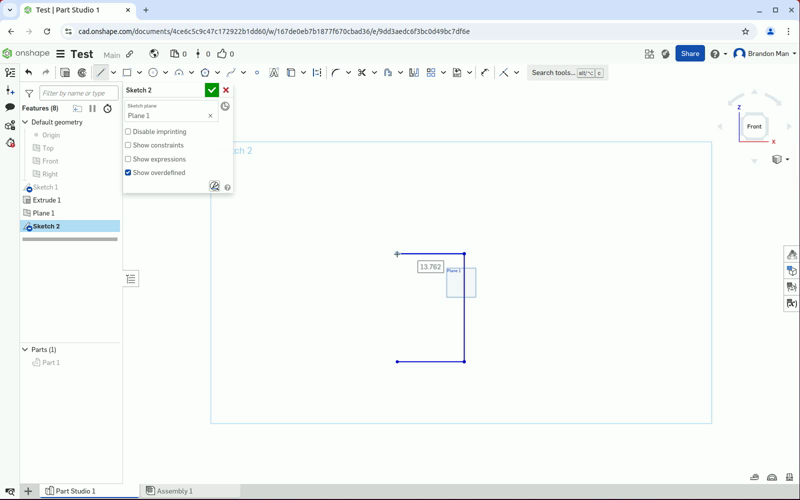
mouse_move(397, 361)
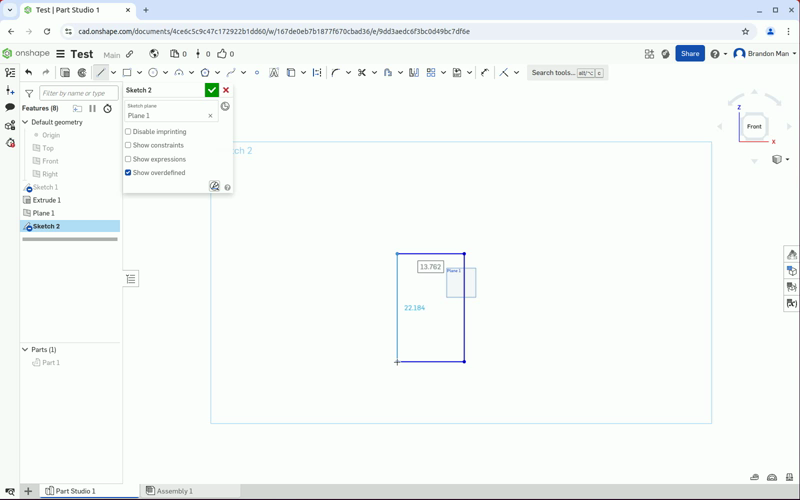
key_up(shift)
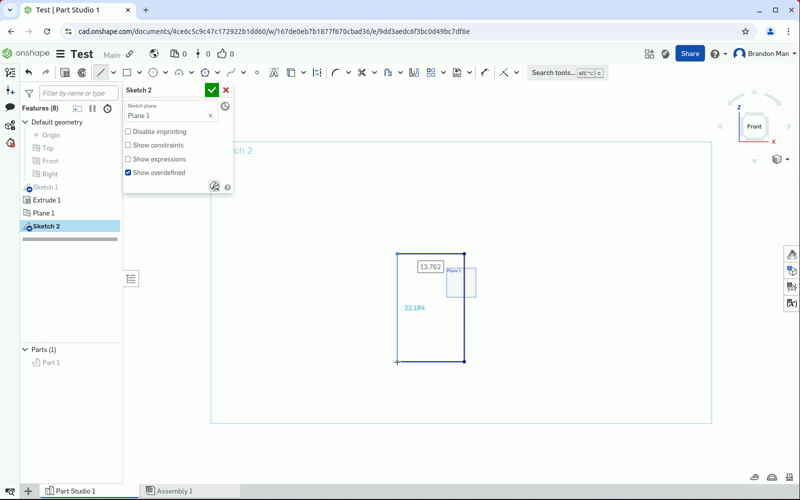
click(397, 361)
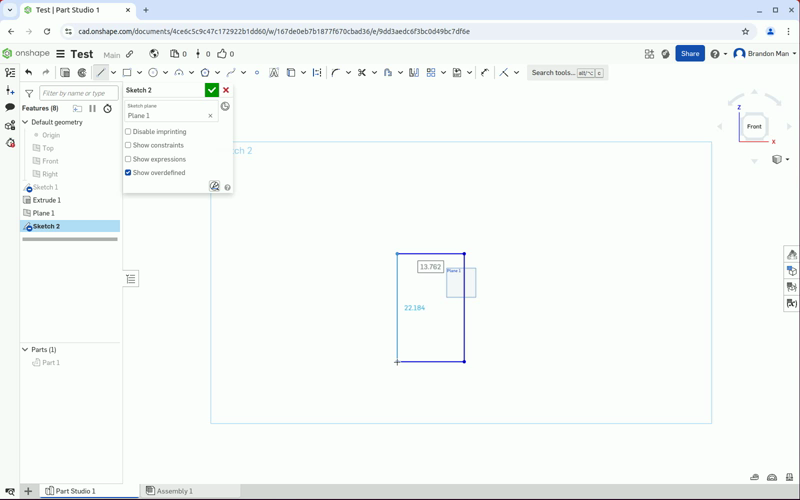
key(esc)
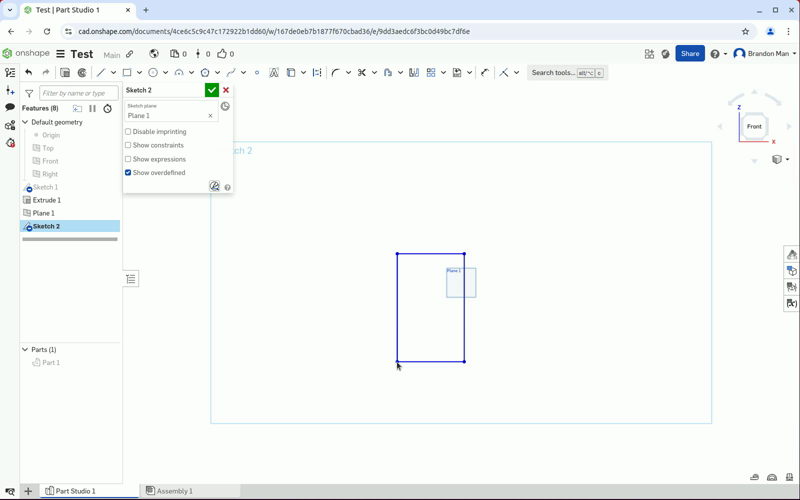
mouse_move(433, 334)
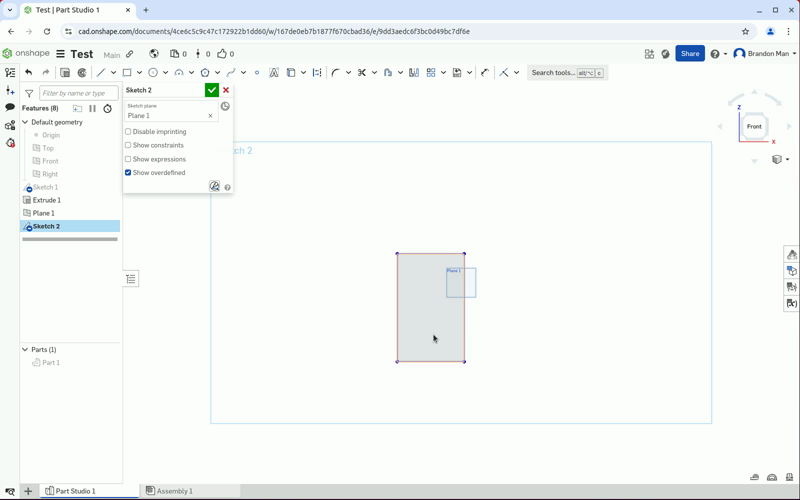
click(433, 334)
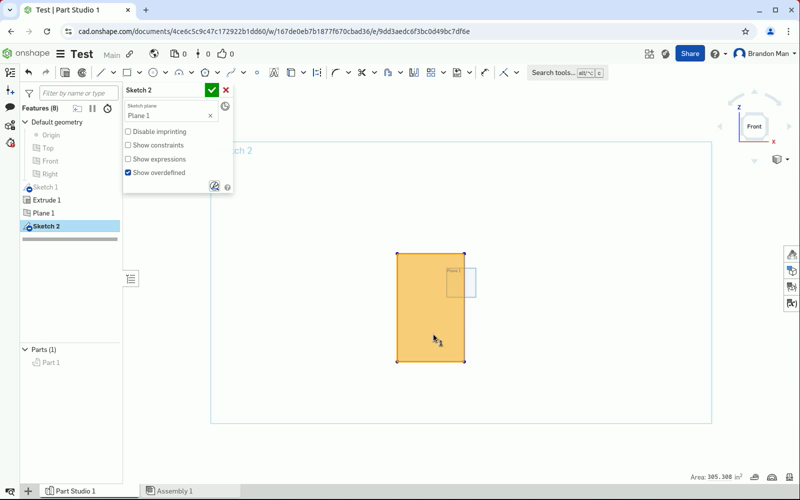
mouse_move(73, 352)
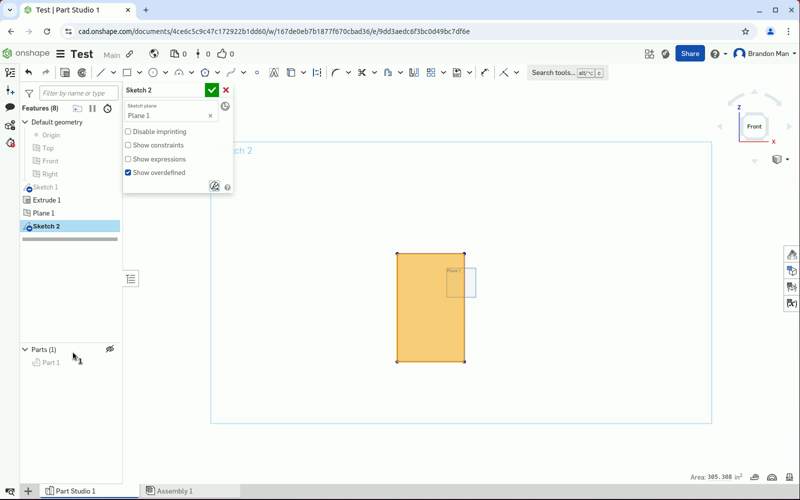
key(shift+y)
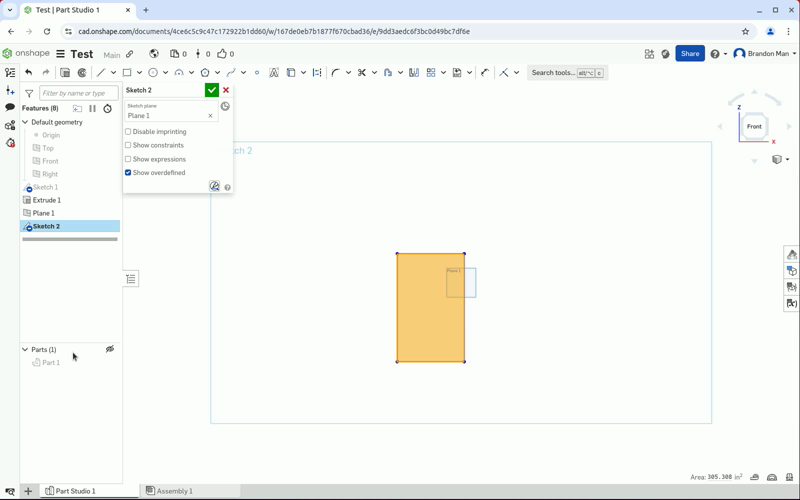
key(shift+e)
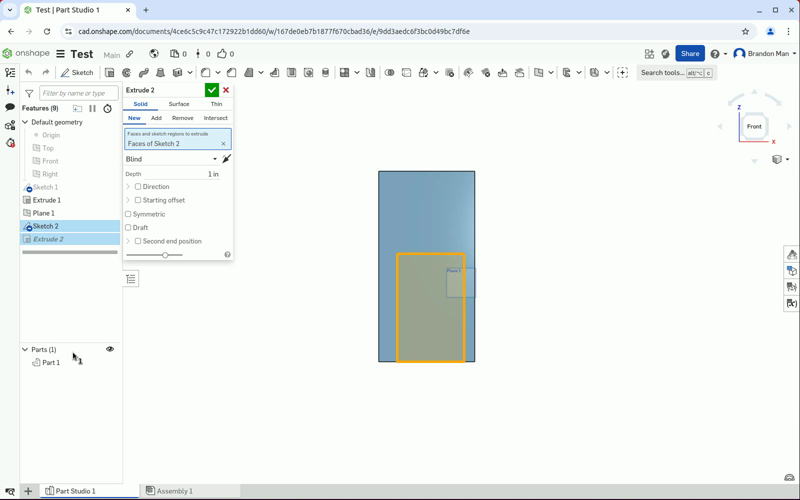
mouse_move(143, 106)
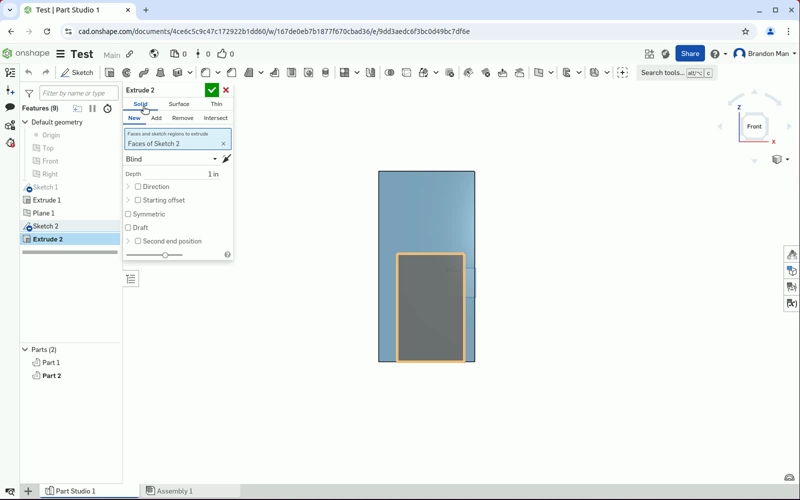
click(143, 106)
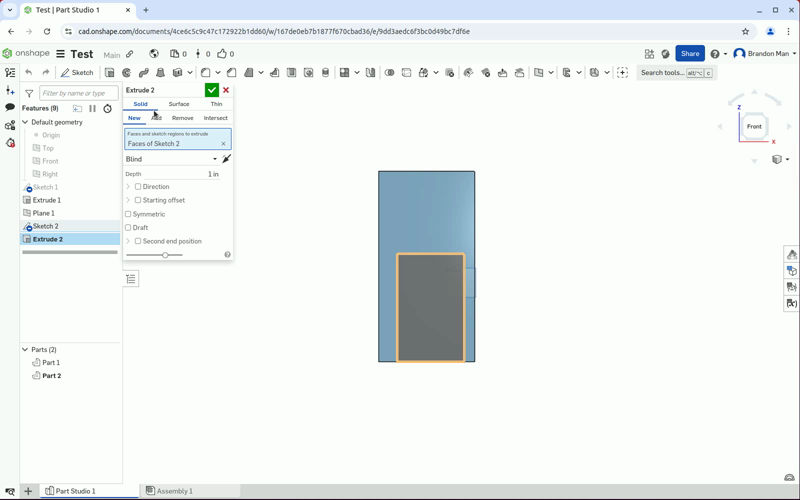
mouse_move(186, 120)
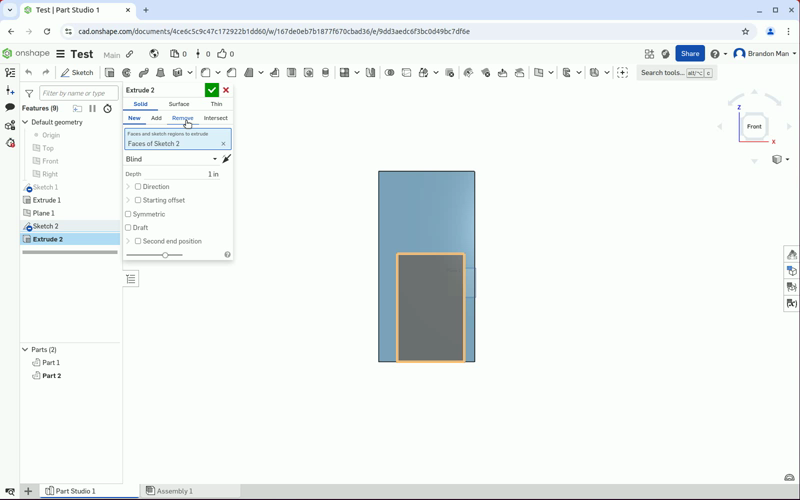
click(186, 120)
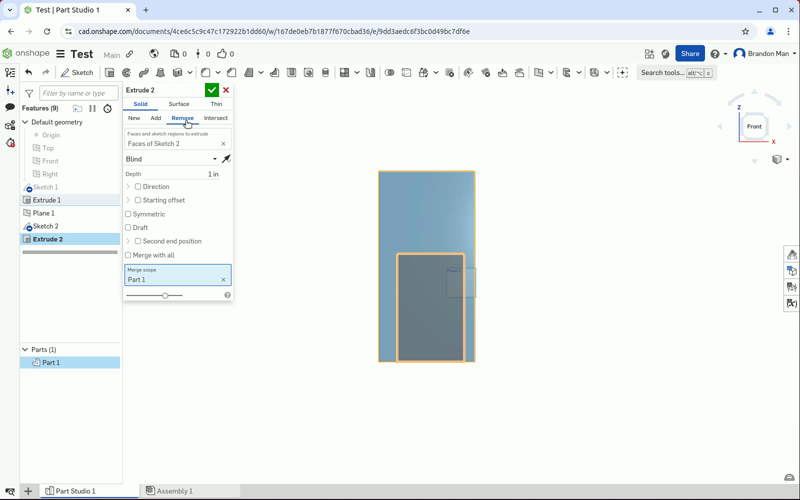
key(tab, 4)
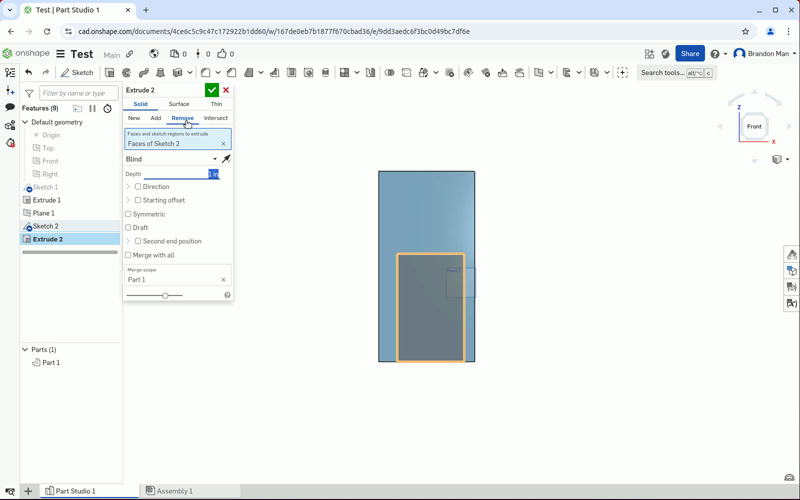
text(9.869)
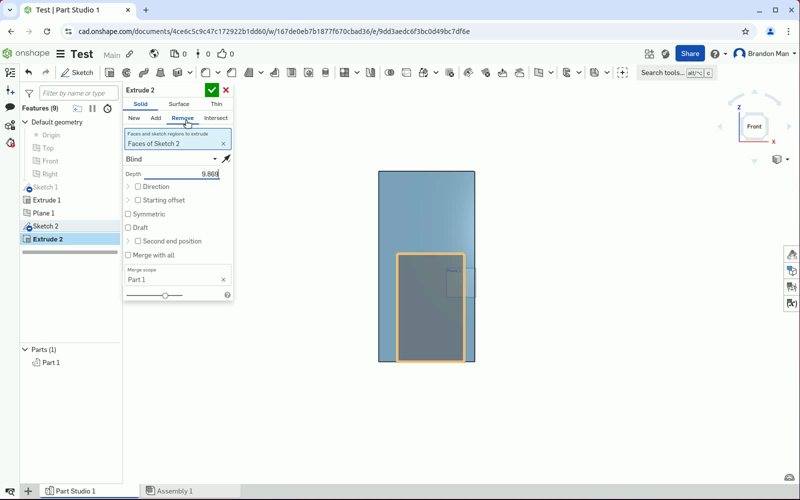
key(tab, 6)
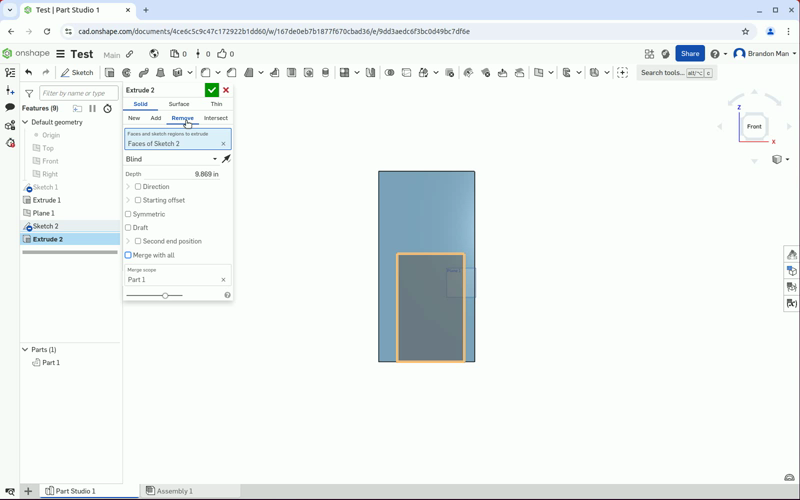
key(space)
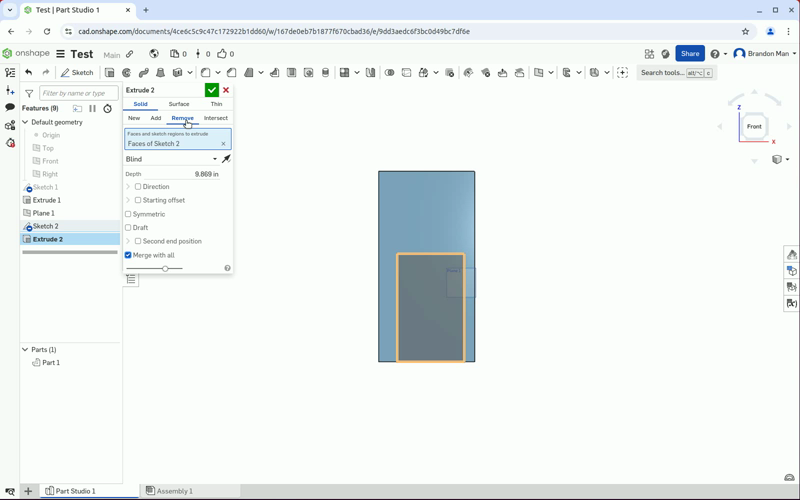
key(enter)
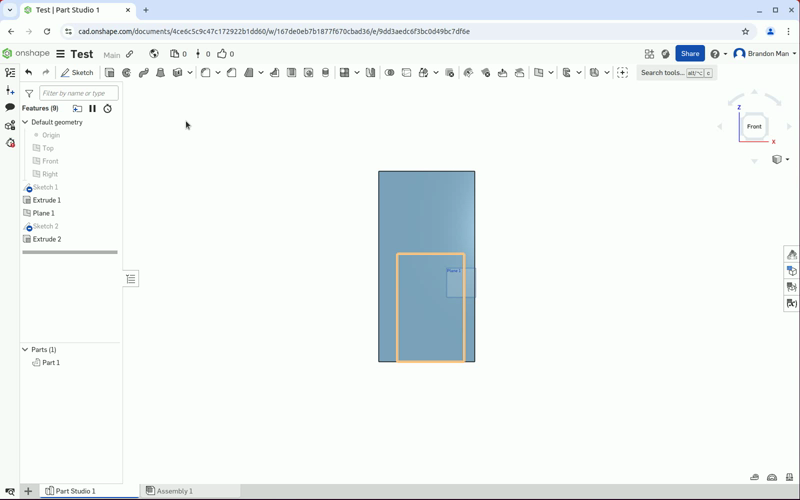
key(shift+h)
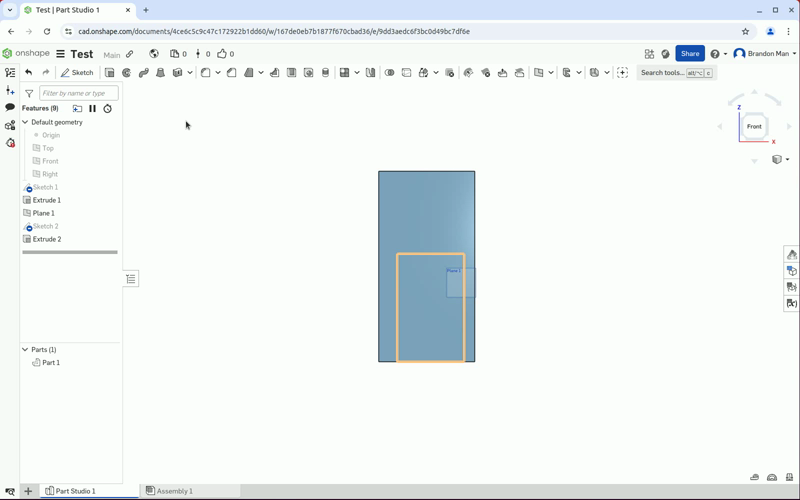
key(shift+h)
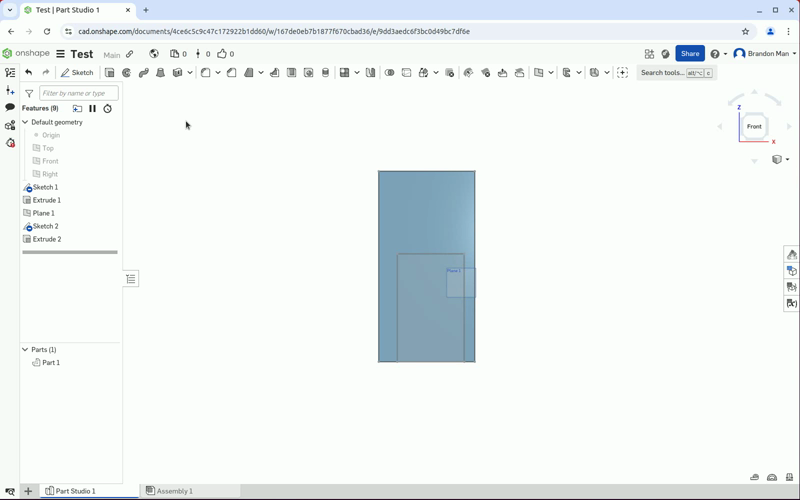
key(shift+7)
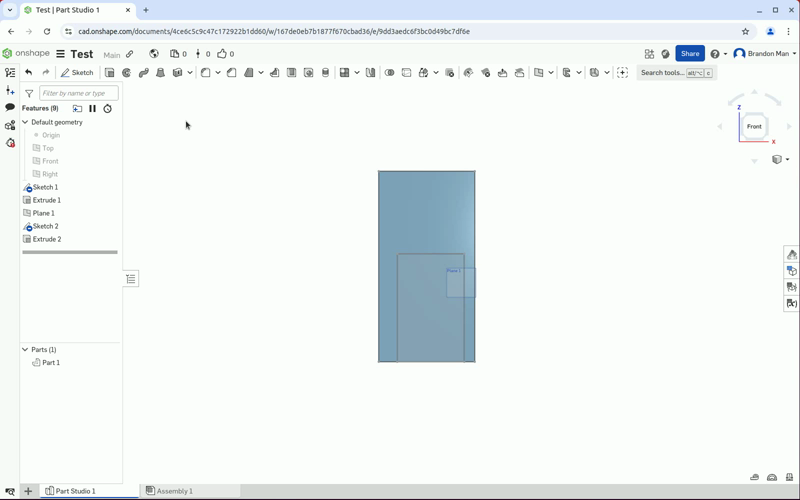
key(left, 2)
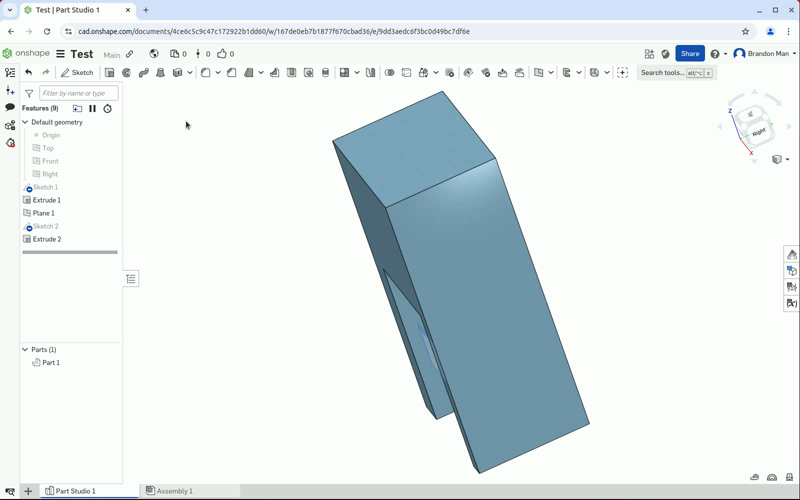
key(down, 2)
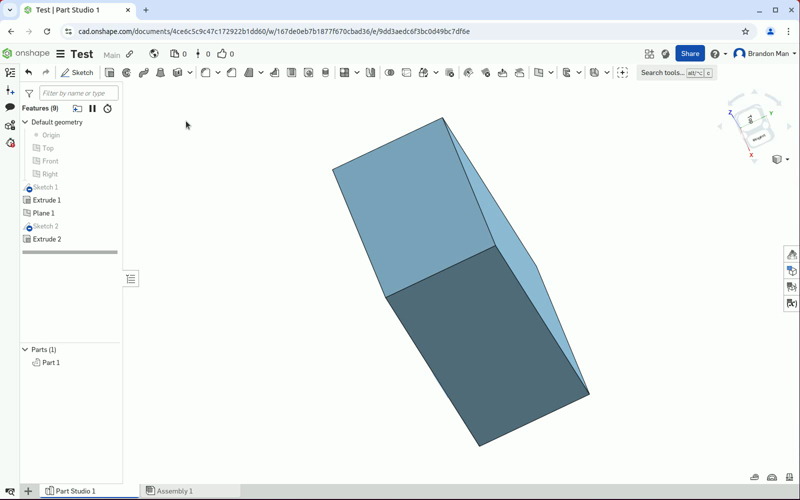
key(up, 2)
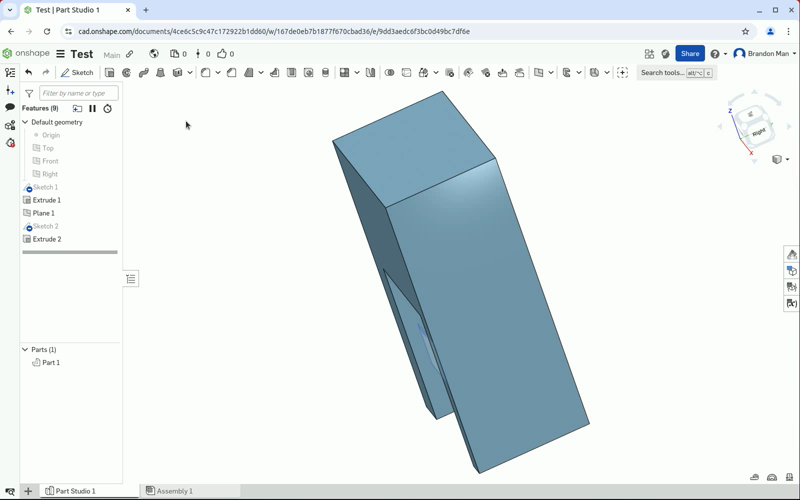
key(right, 2)
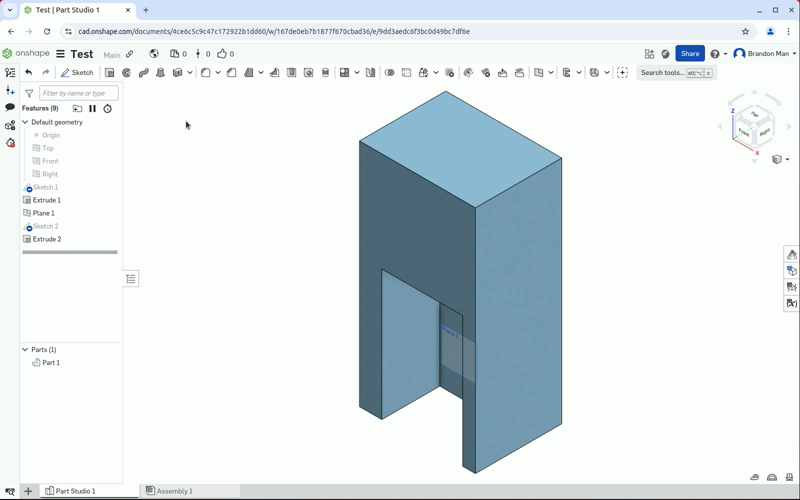
mouse_move(73, 189)
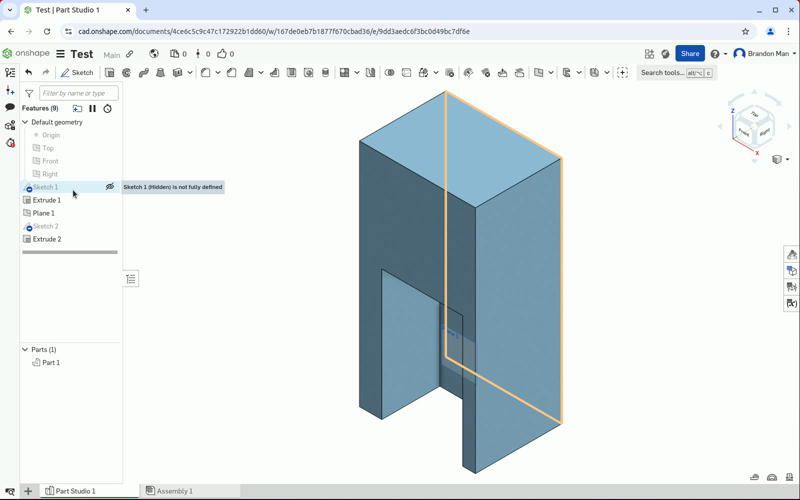
click(73, 189)